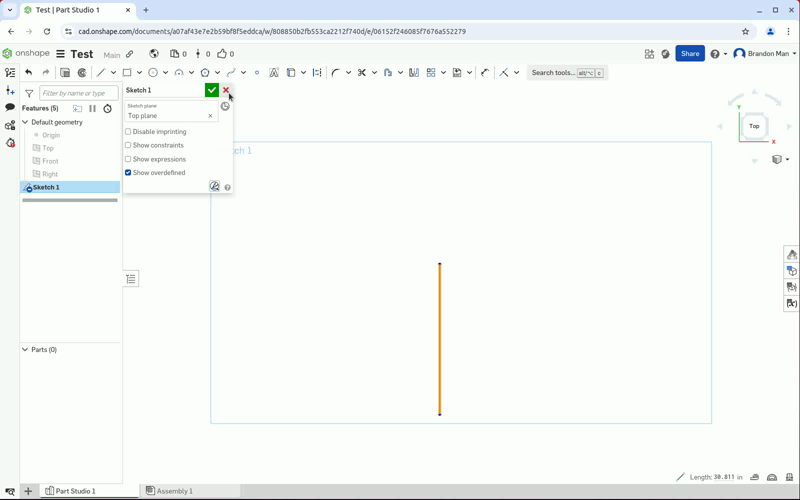
key(shift+h)
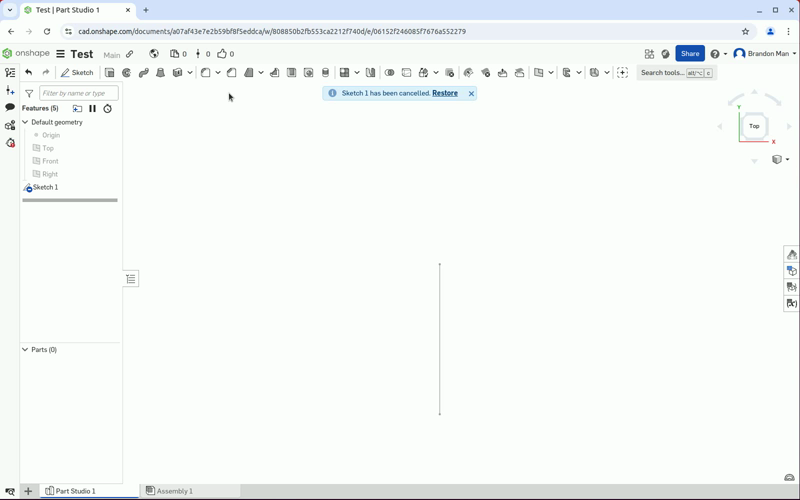
mouse_move(73, 352)
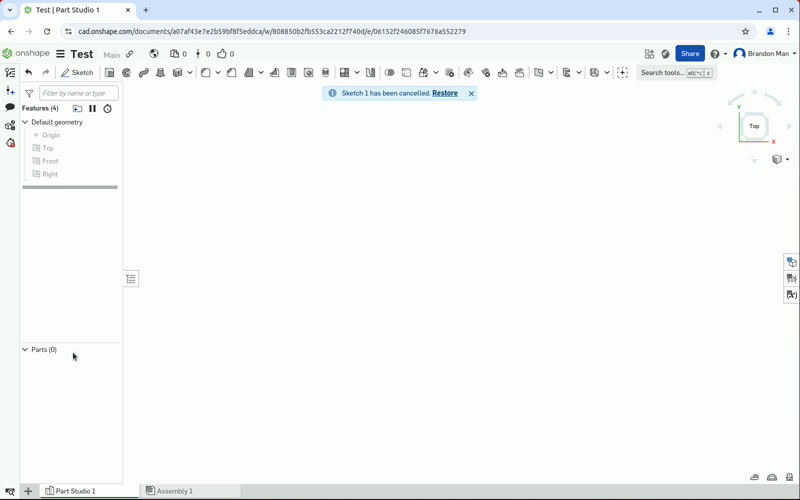
key(y)
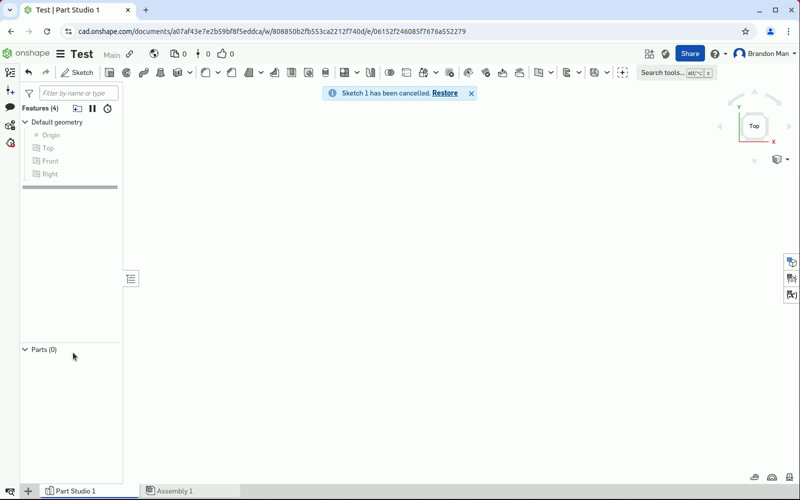
key(shift+p)
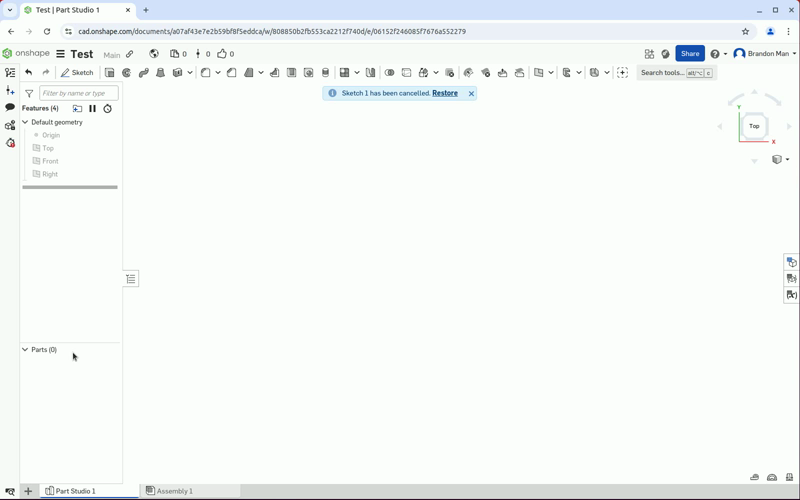
key(space)
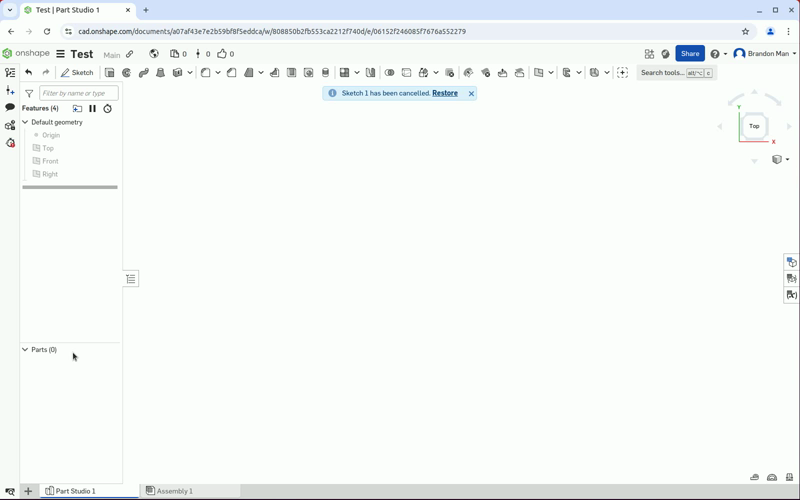
key_down(shift)
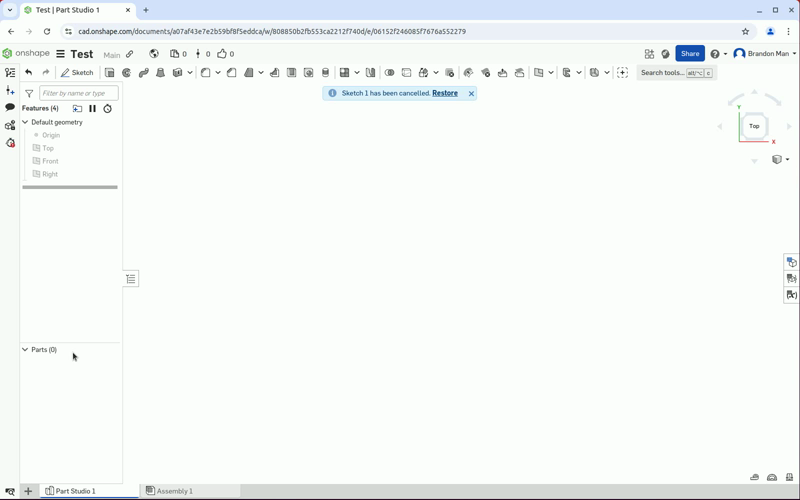
key(up)
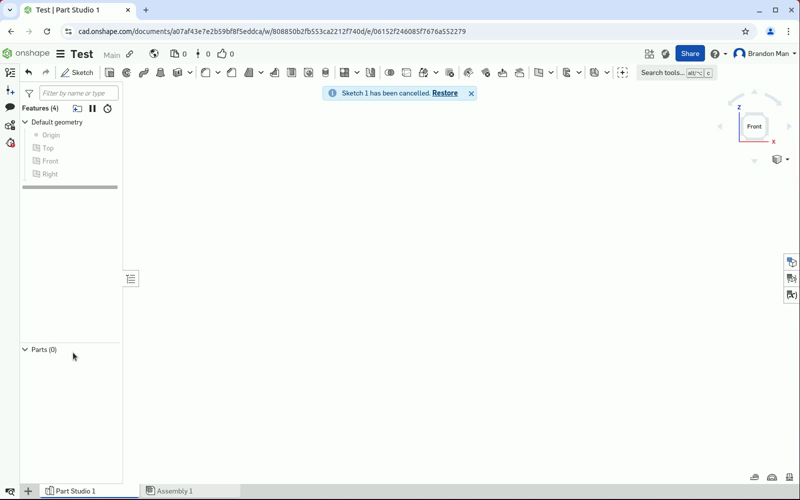
key_up(shift)
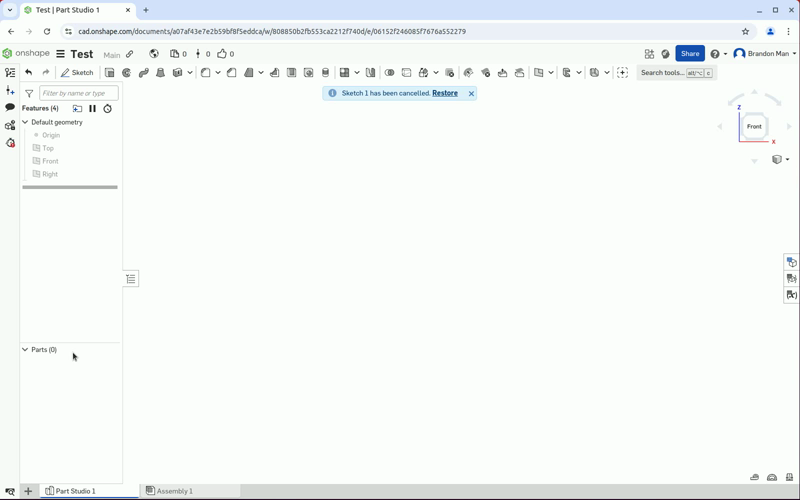
mouse_move(73, 352)
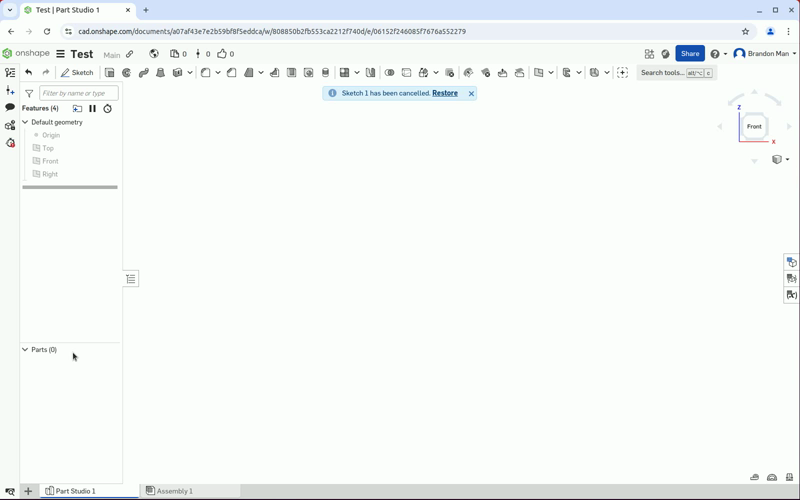
key(shift+y)
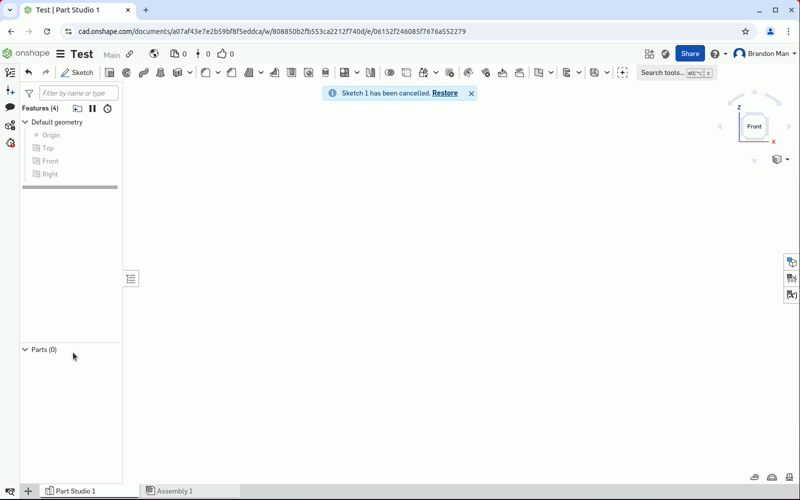
key(shift+s)
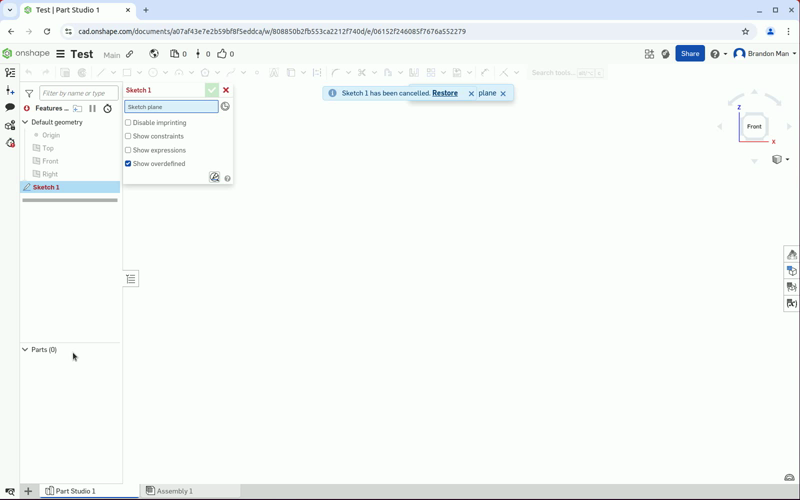
mouse_move(73, 163)
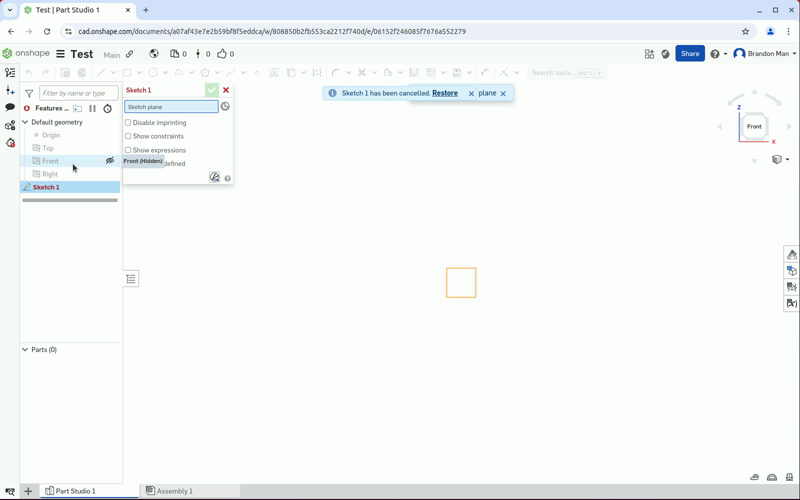
click(73, 163)
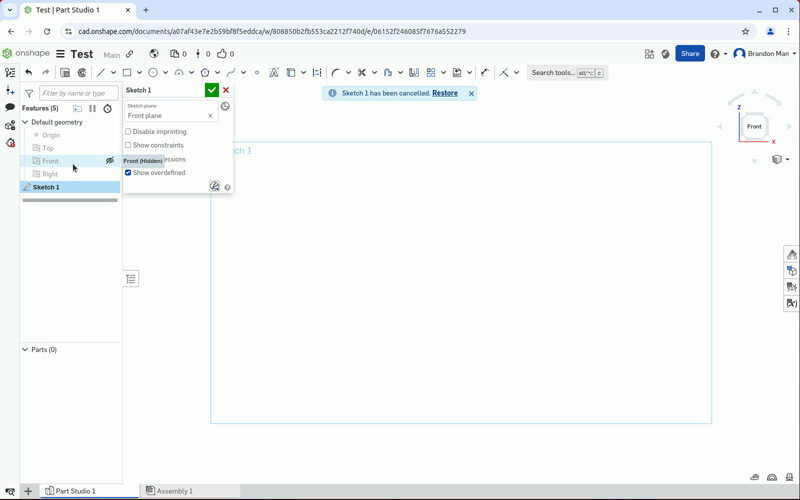
mouse_move(73, 352)
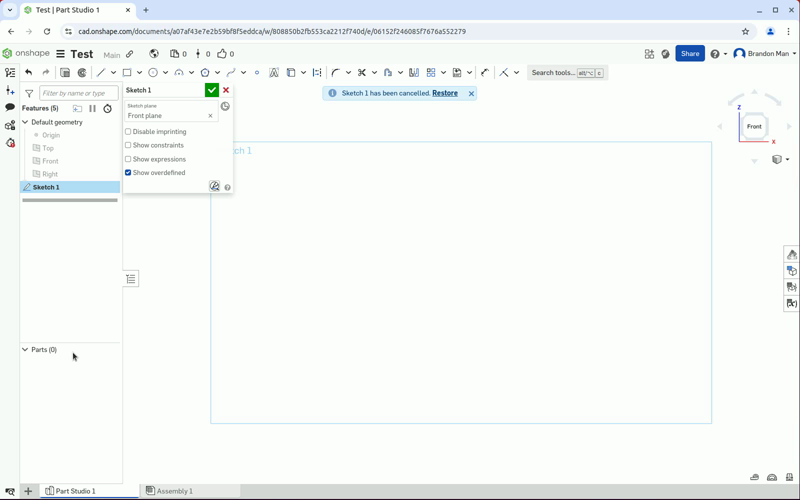
key(y)
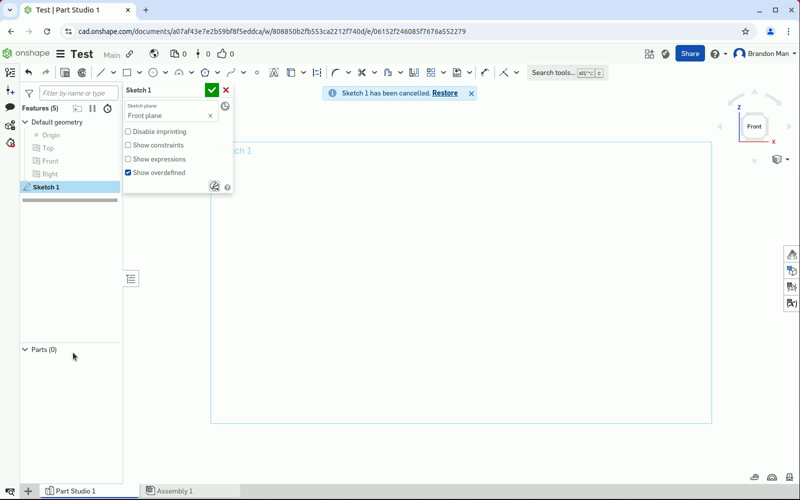
key(l)
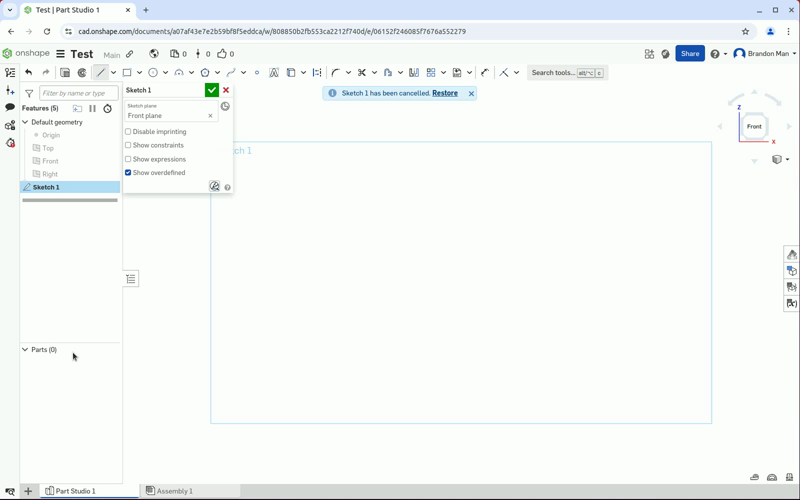
key_down(shift)
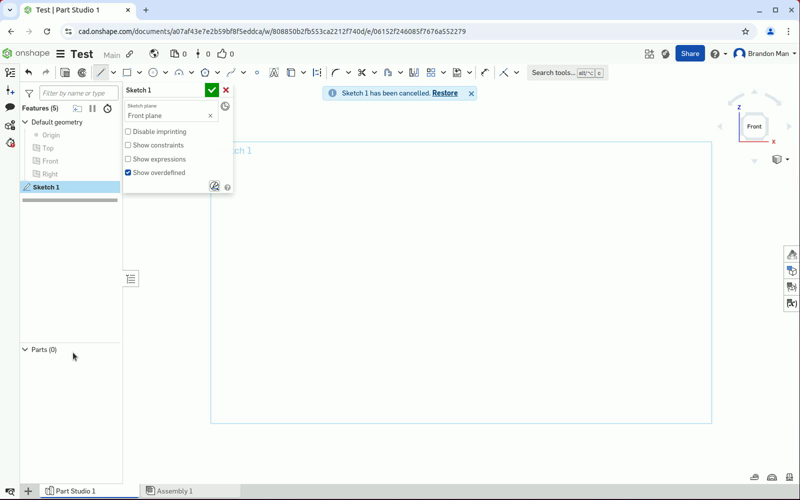
mouse_move(385, 282)
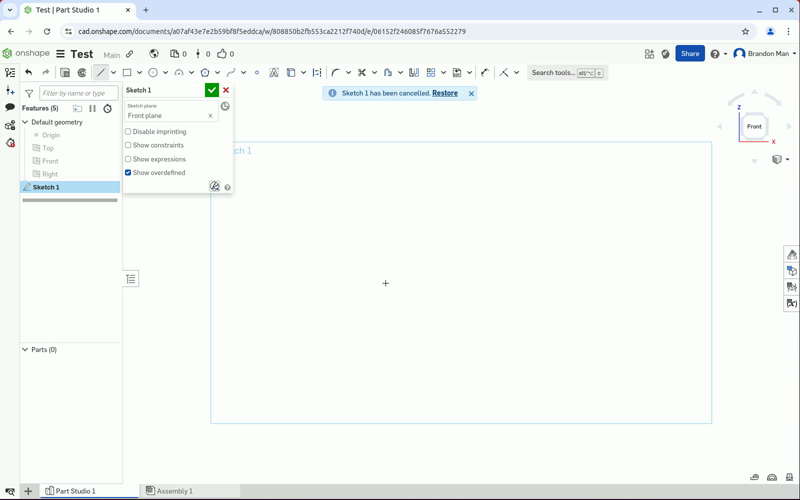
click(385, 282)
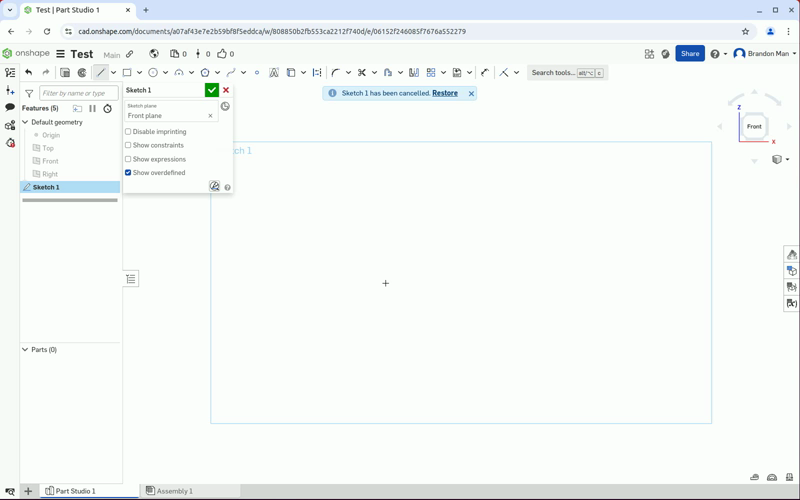
key_up(shift)
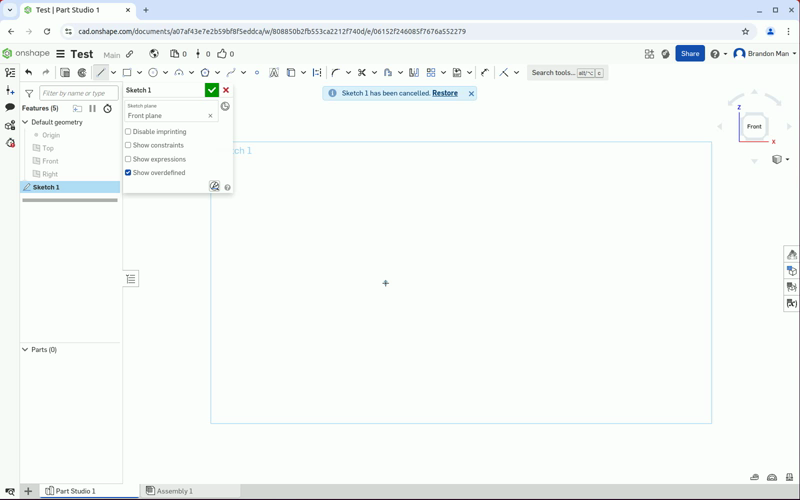
key_down(shift)
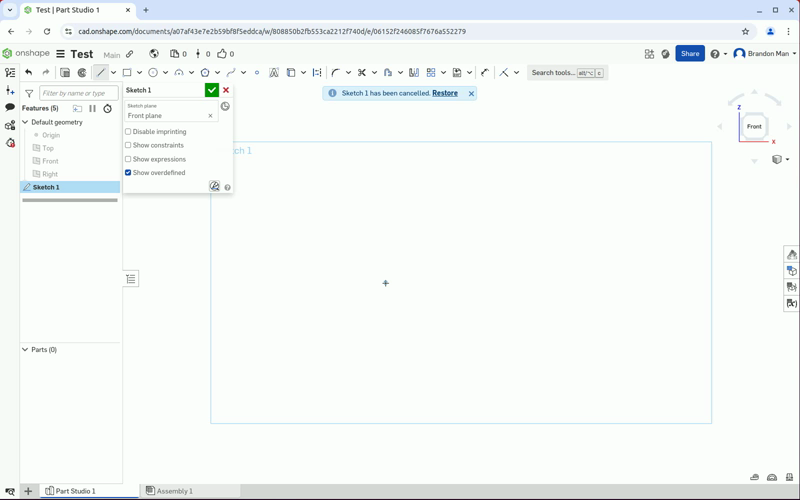
mouse_move(461, 282)
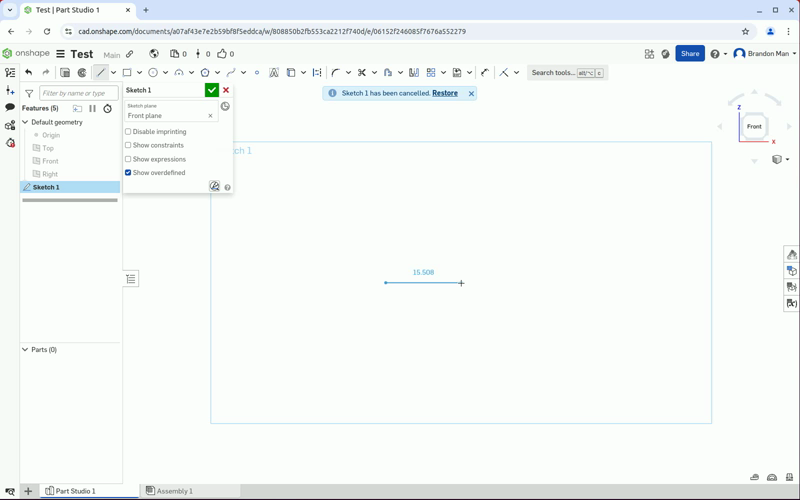
click(461, 282)
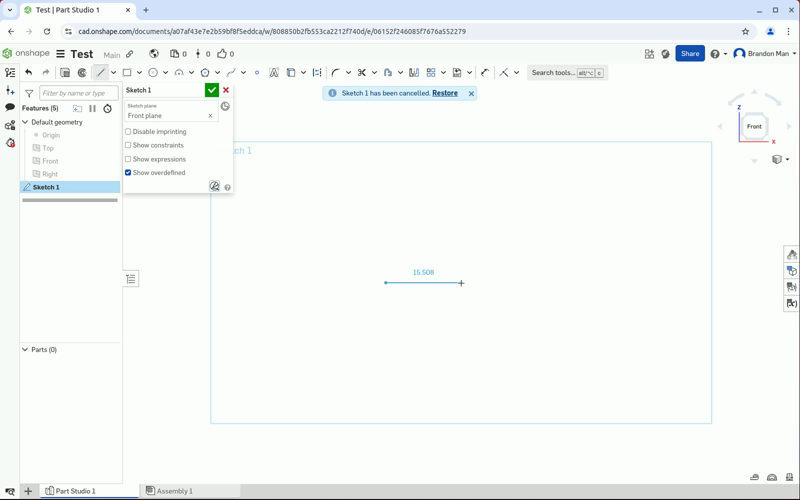
key_up(shift)
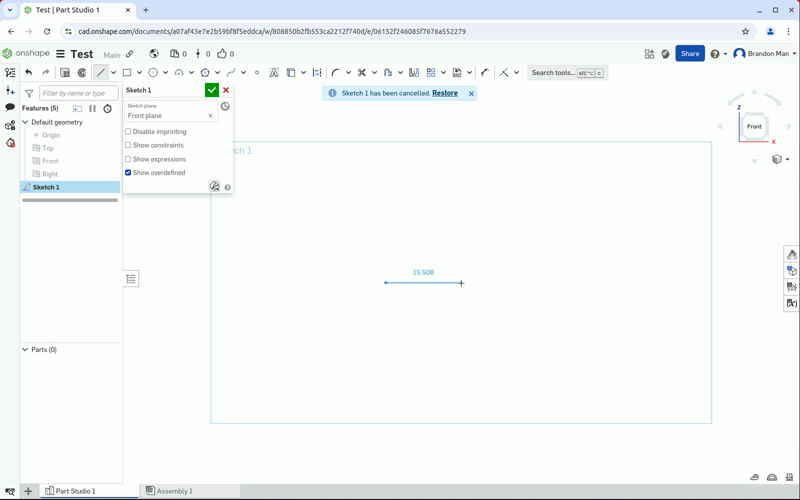
key_down(shift)
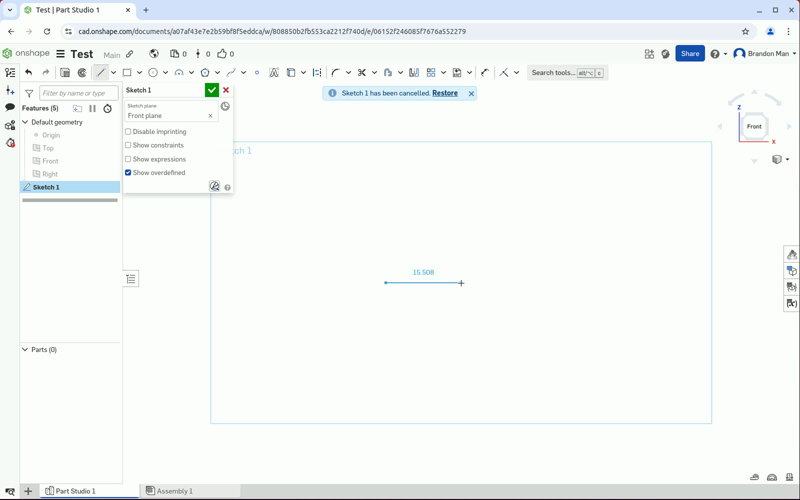
mouse_move(461, 207)
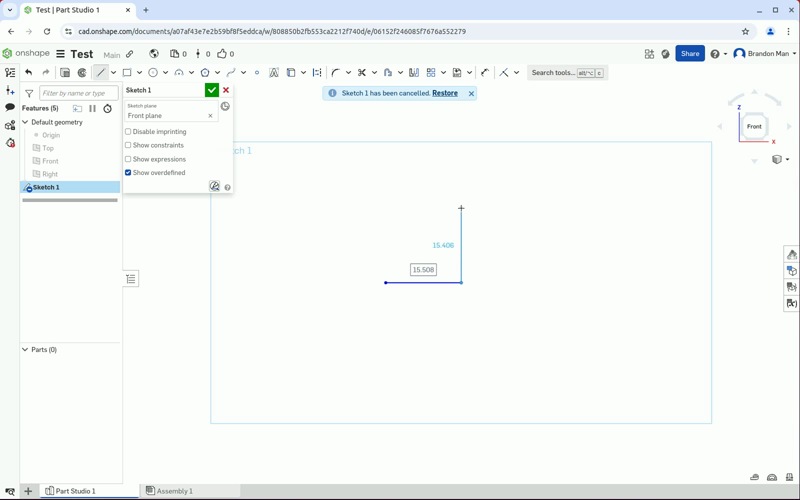
click(461, 207)
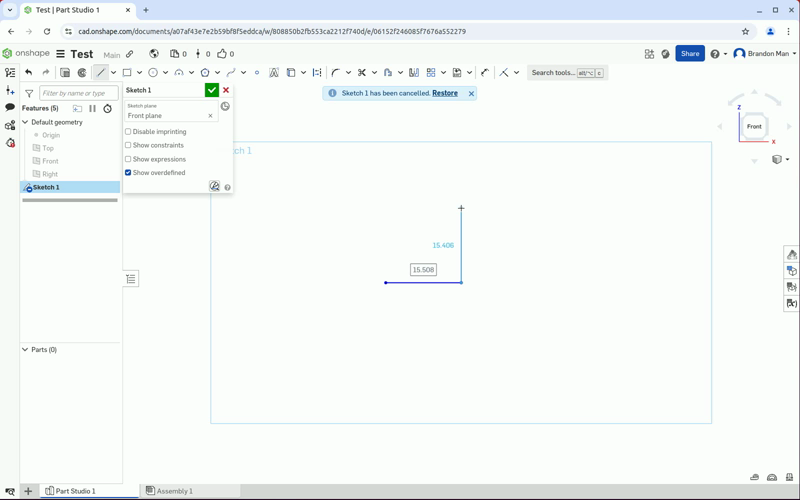
key_up(shift)
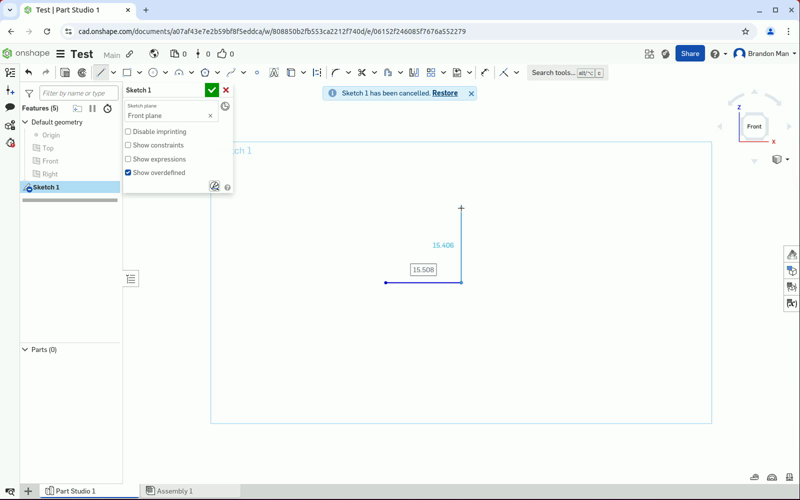
key_down(shift)
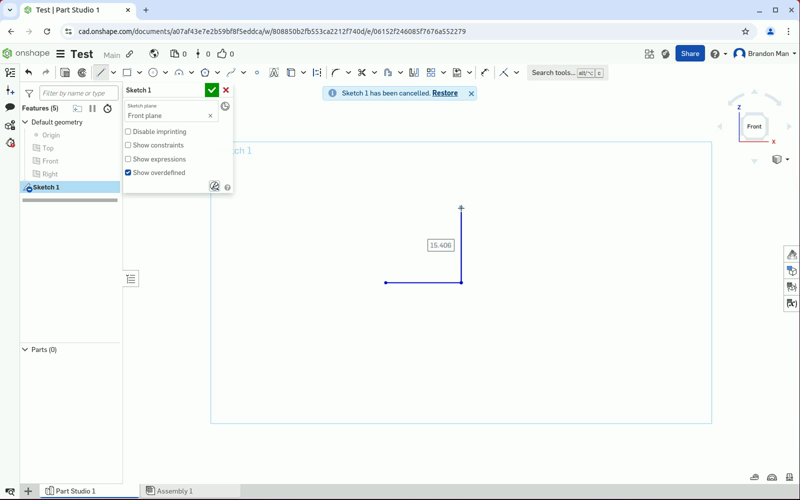
mouse_move(385, 207)
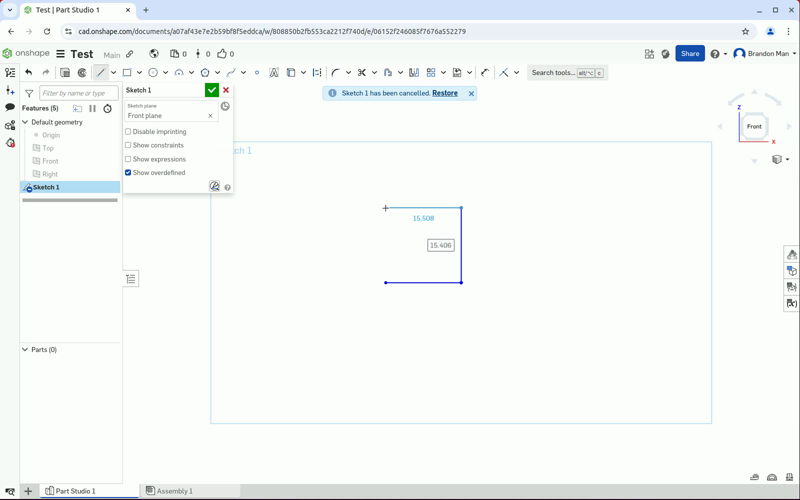
click(385, 207)
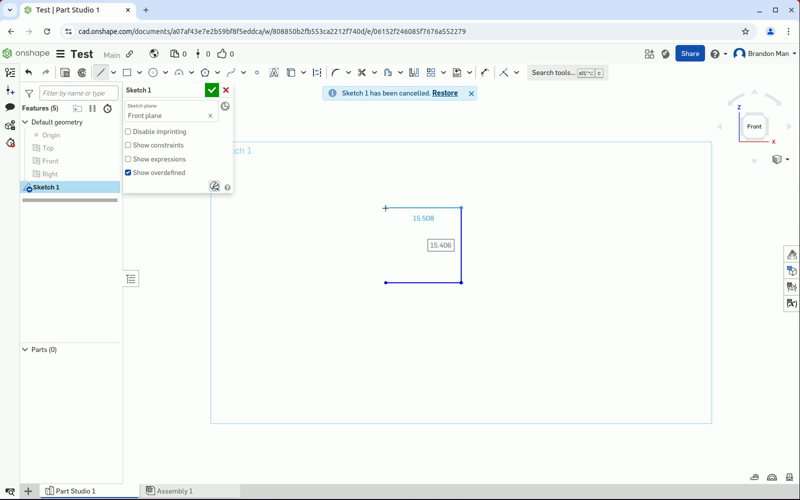
key_up(shift)
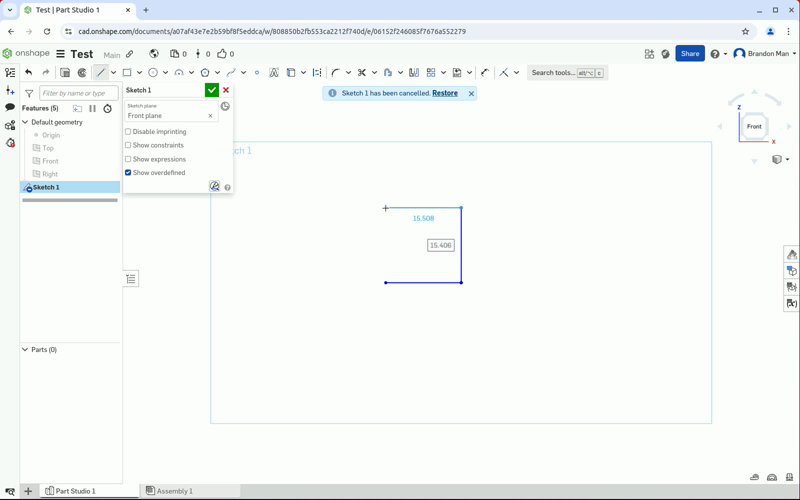
key_down(shift)
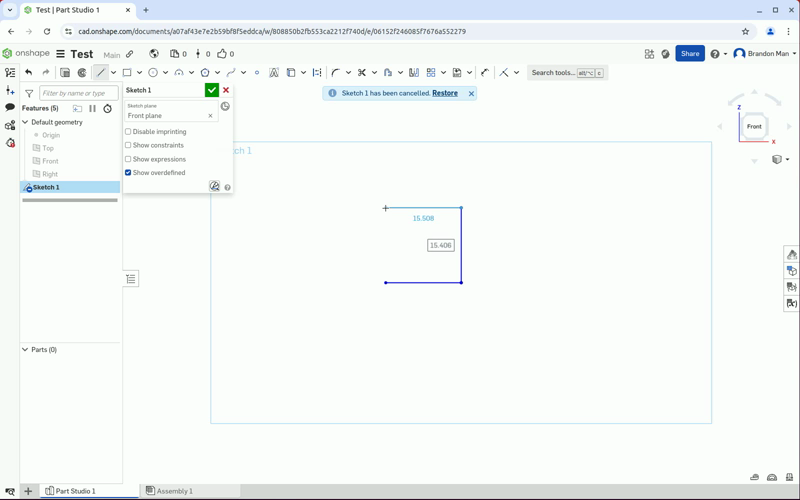
mouse_move(385, 282)
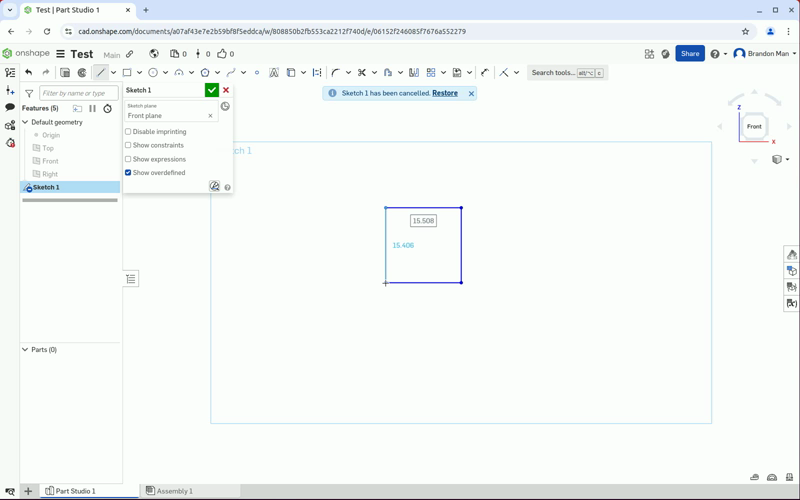
key_up(shift)
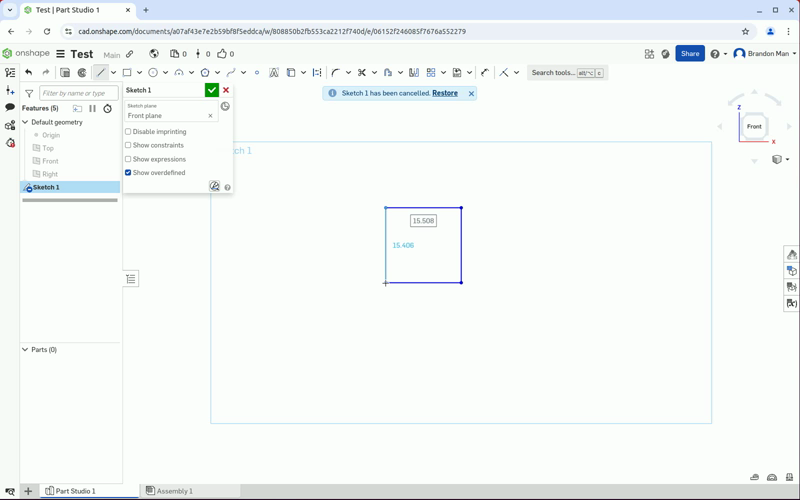
click(385, 282)
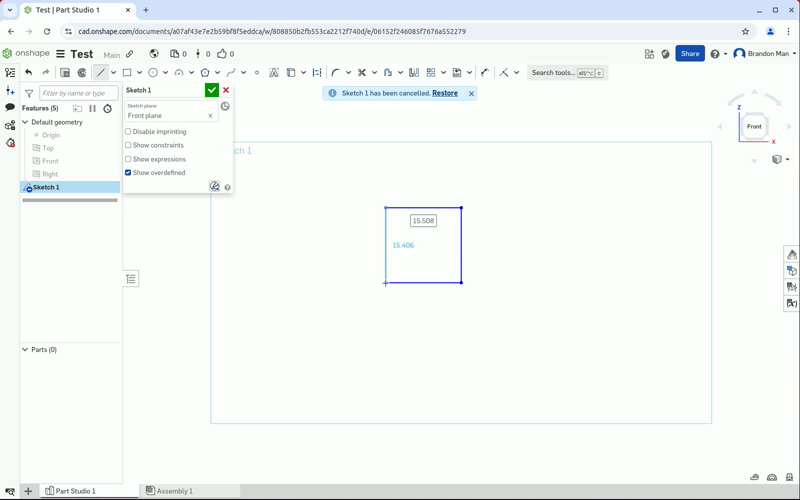
key(esc)
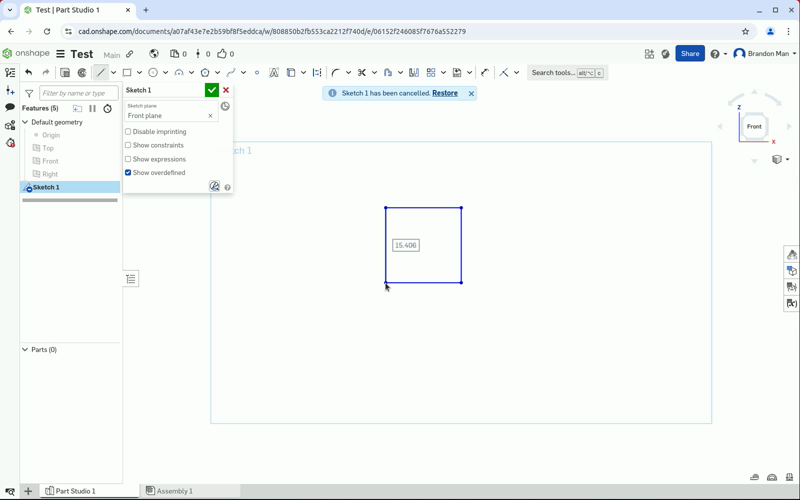
mouse_move(395, 243)
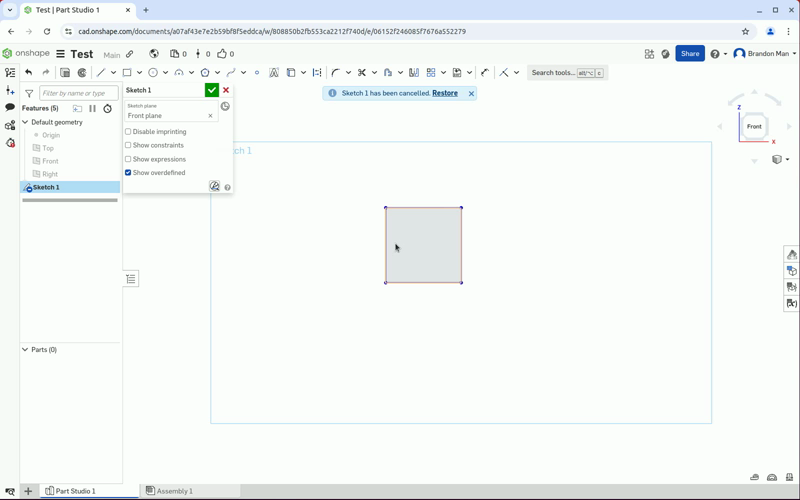
click(395, 243)
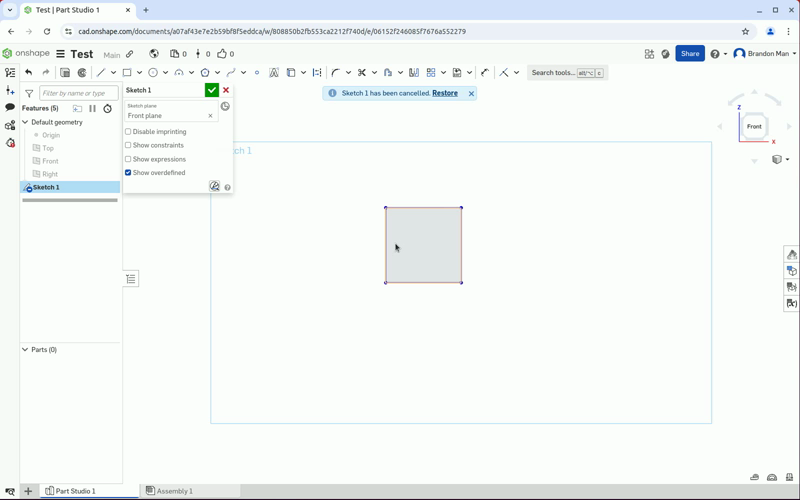
mouse_move(73, 352)
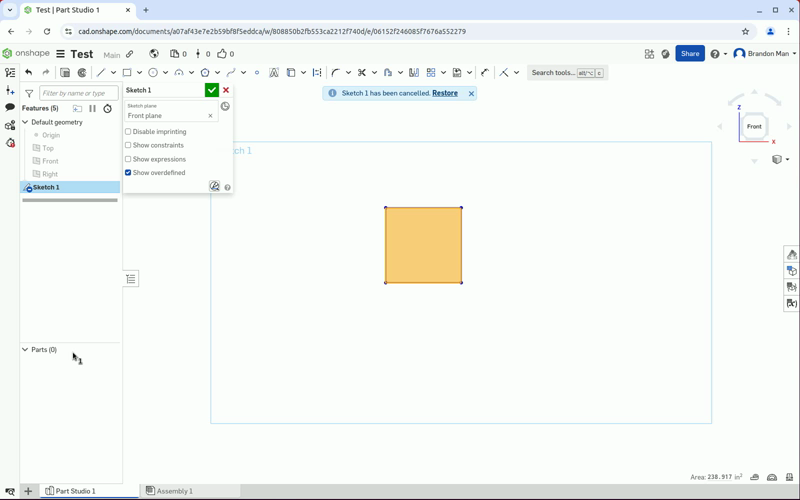
key(shift+y)
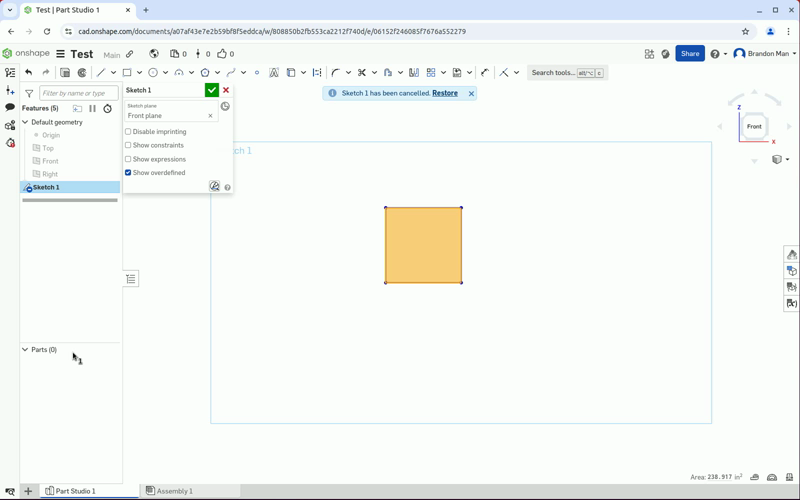
key(shift+e)
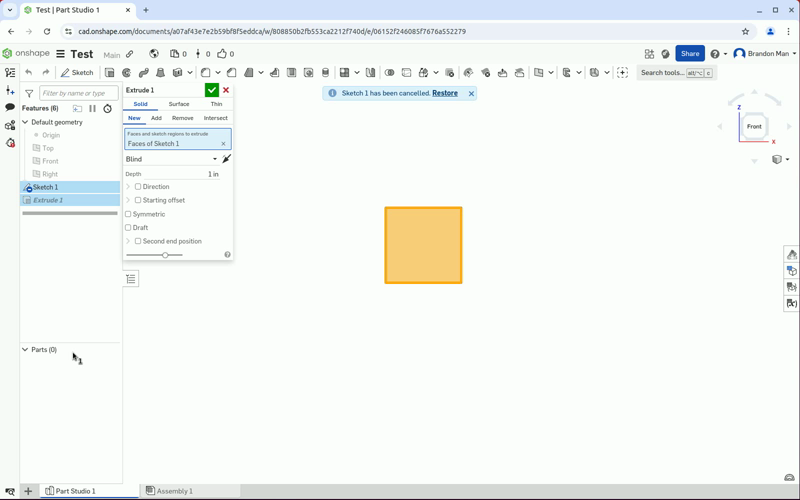
mouse_move(143, 106)
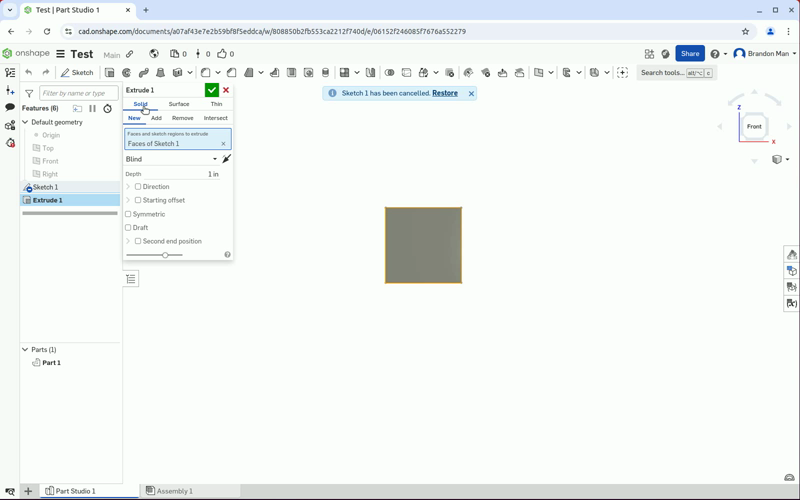
click(143, 106)
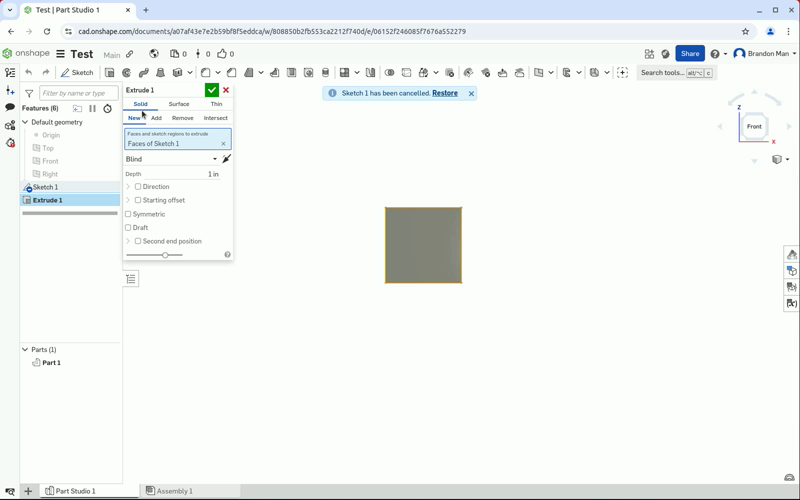
mouse_move(137, 120)
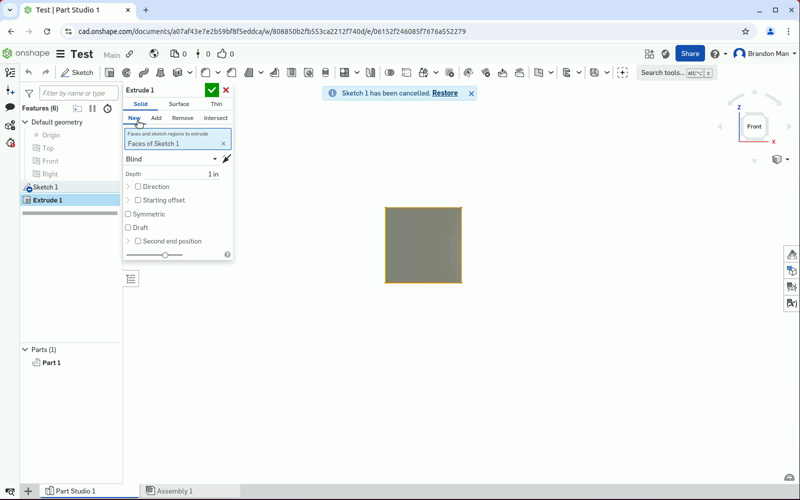
click(137, 120)
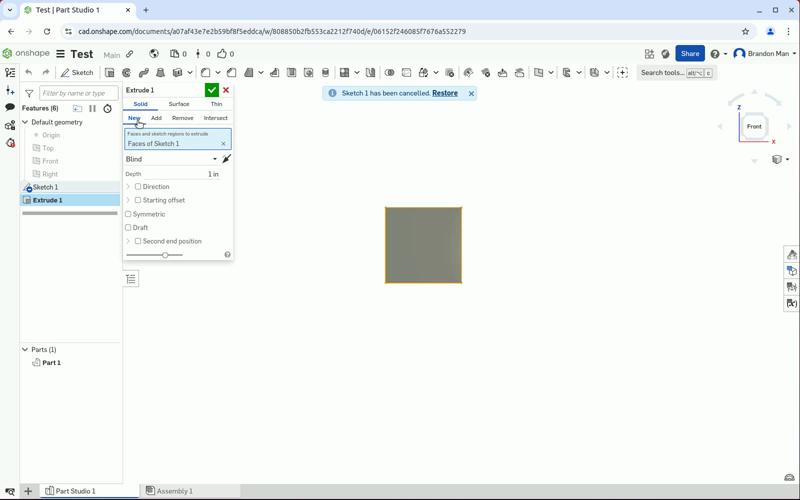
key(tab, 4)
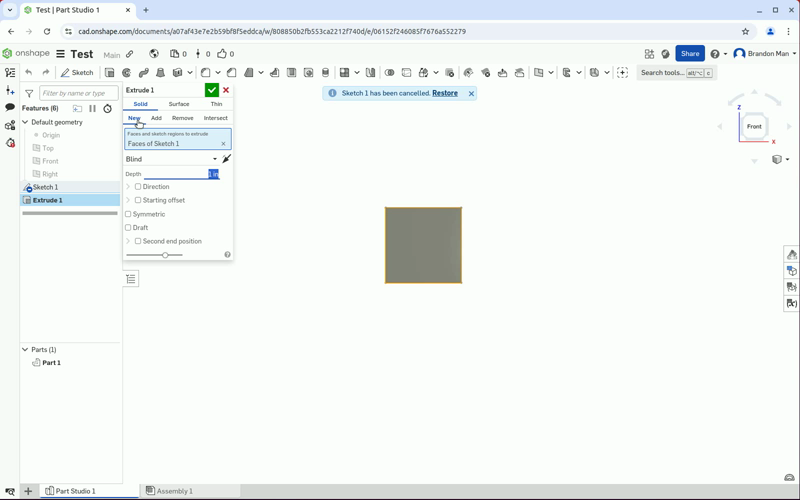
text(23.108)
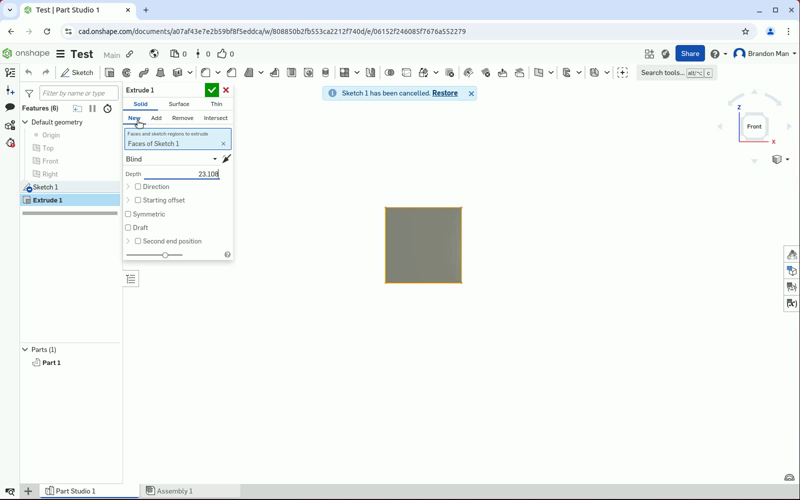
key(enter)
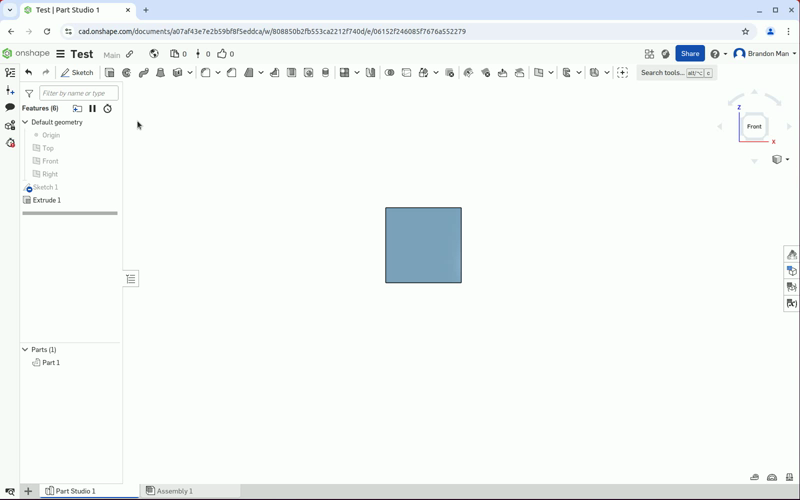
key(shift+h)
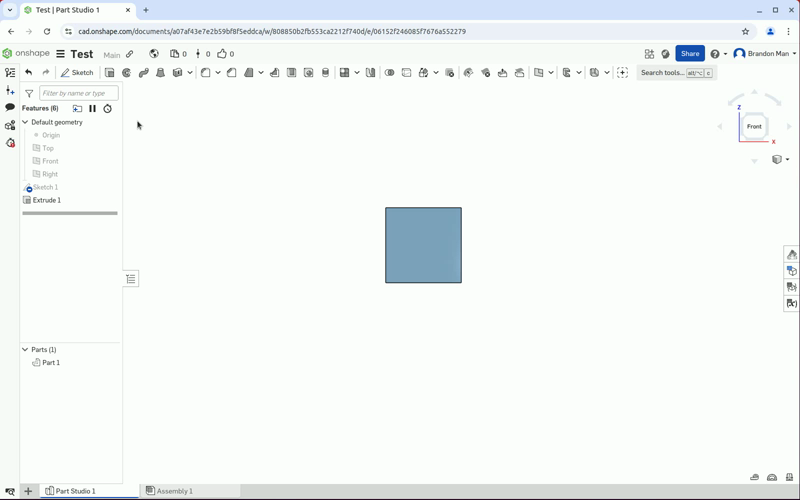
key(shift+h)
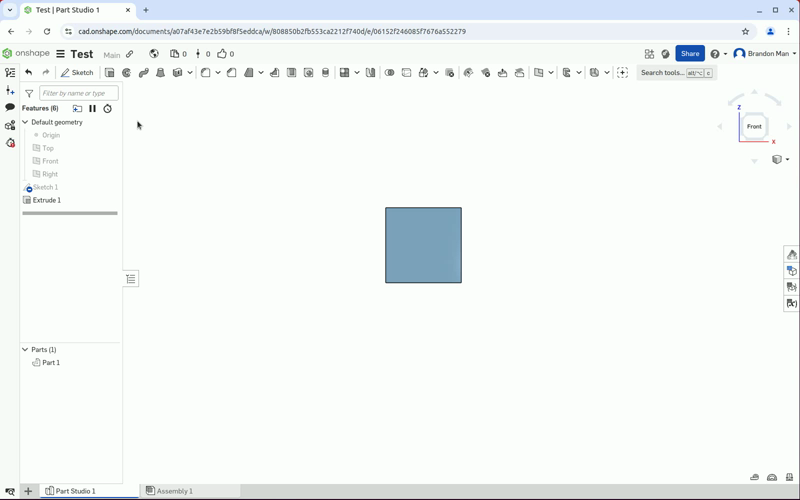
mouse_move(73, 189)
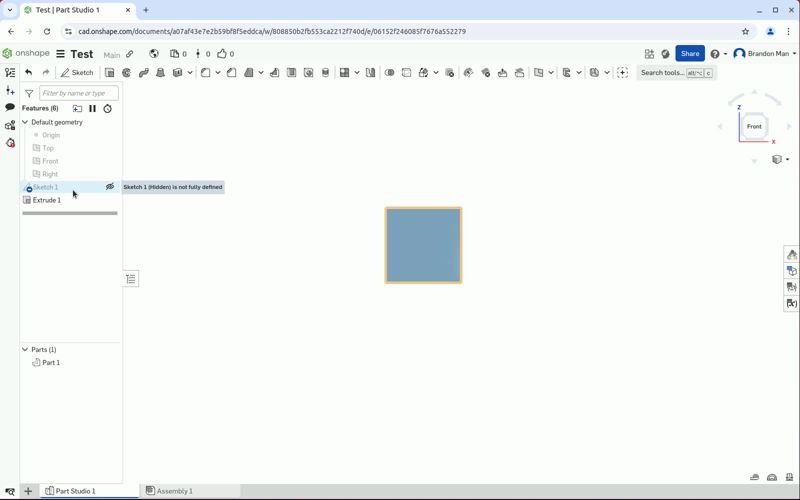
click(73, 189)
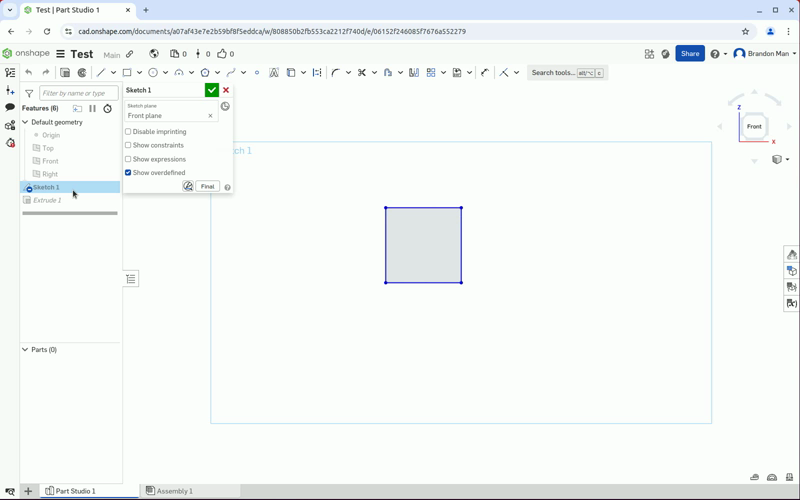
mouse_move(229, 92)
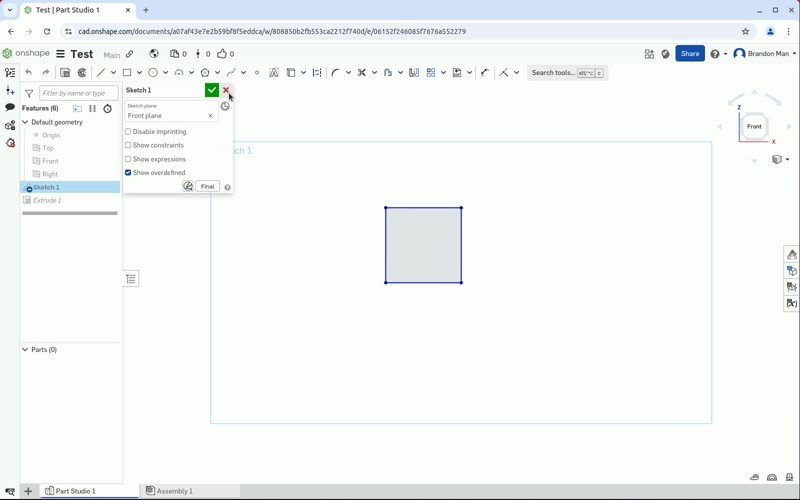
click(229, 92)
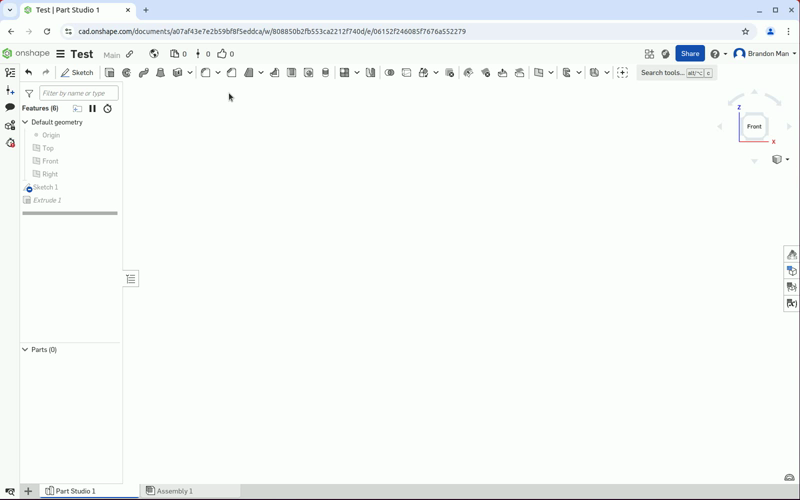
mouse_move(541, 75)
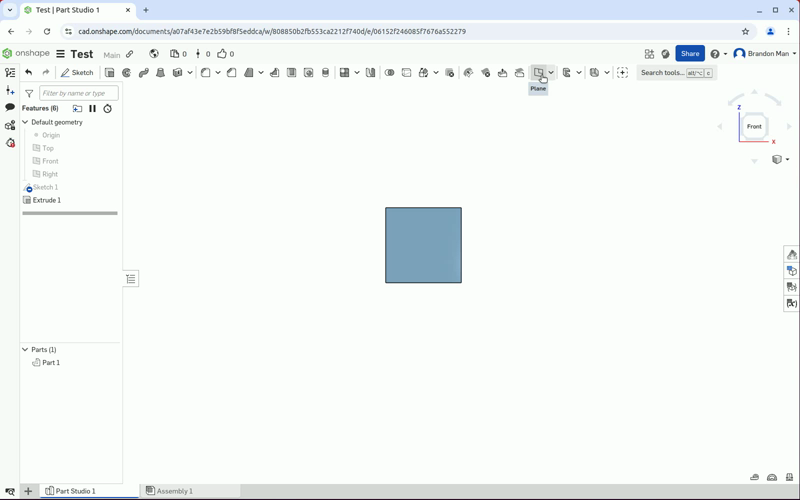
click(541, 75)
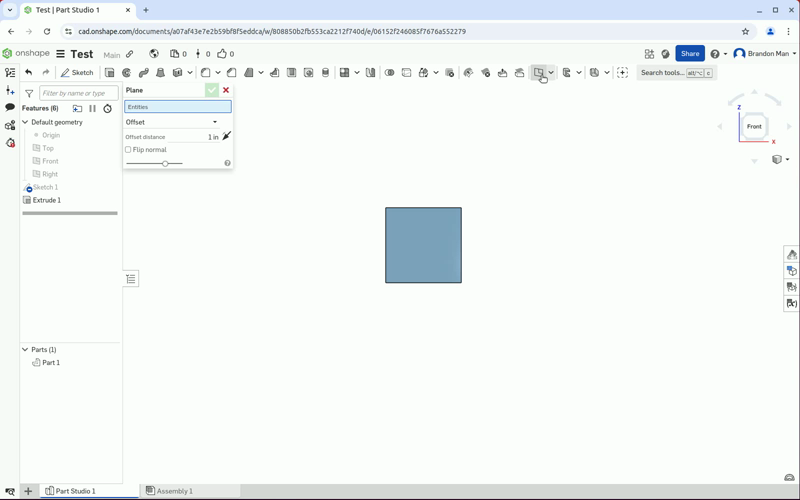
mouse_move(73, 163)
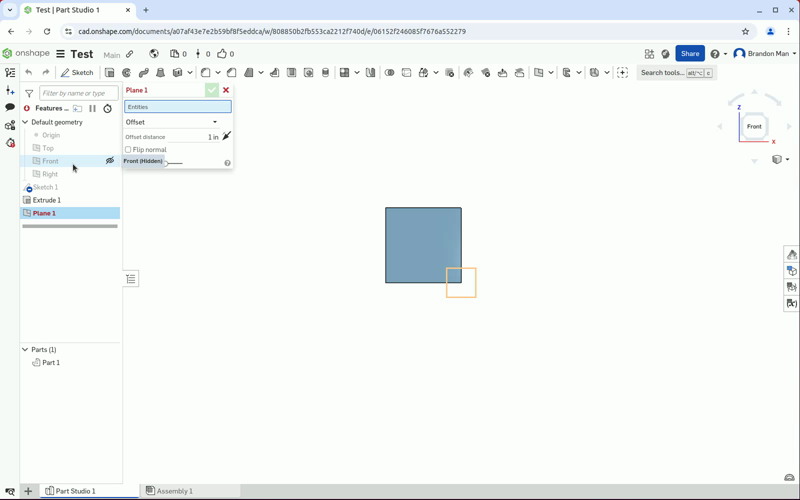
click(73, 163)
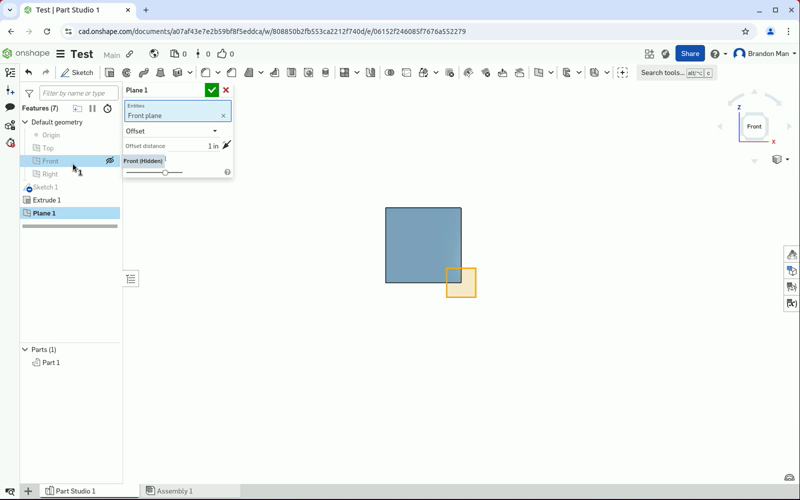
key(tab, 2)
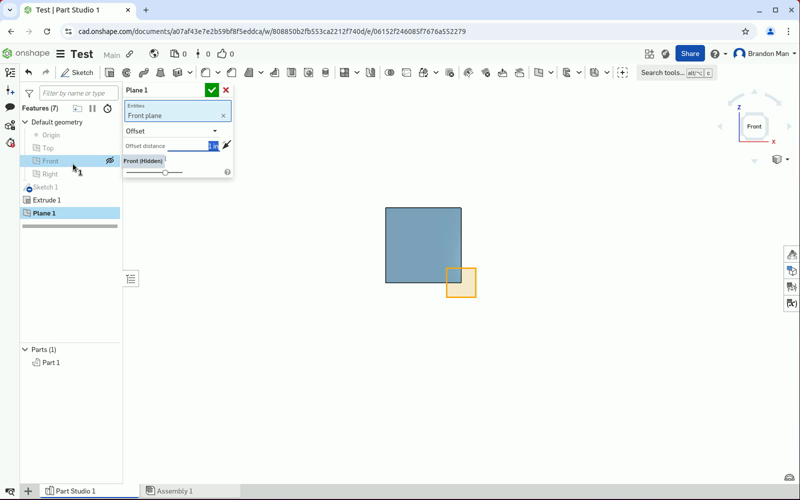
text(23.108)
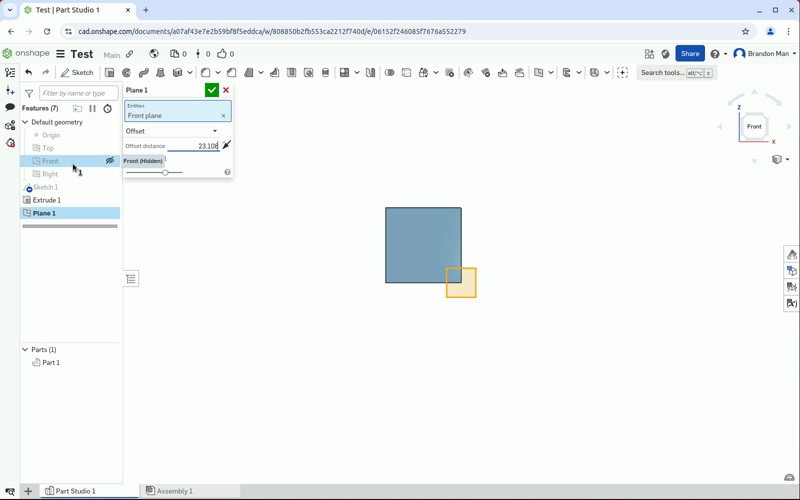
key(enter, 2)
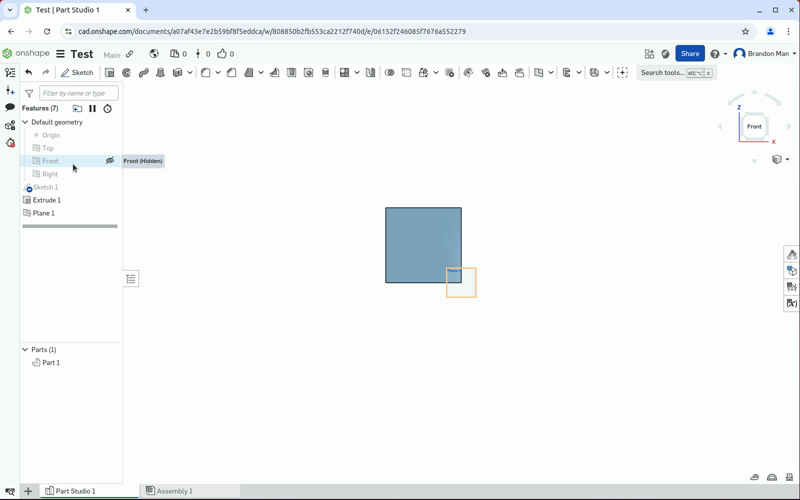
key(shift+s)
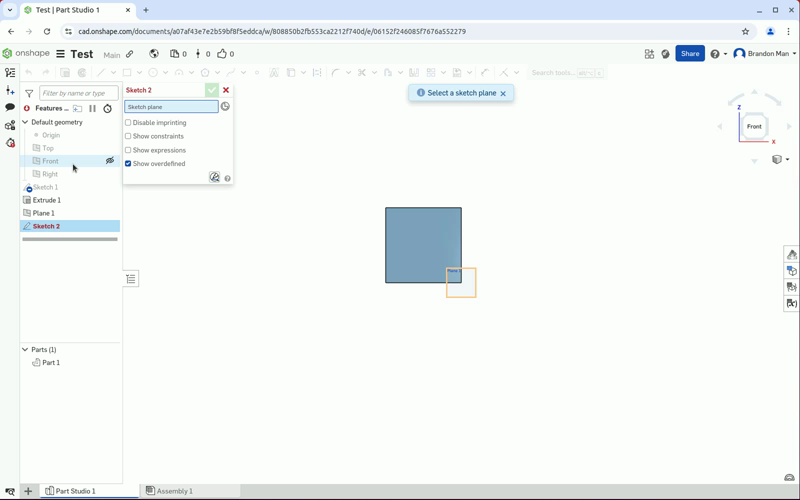
mouse_move(73, 215)
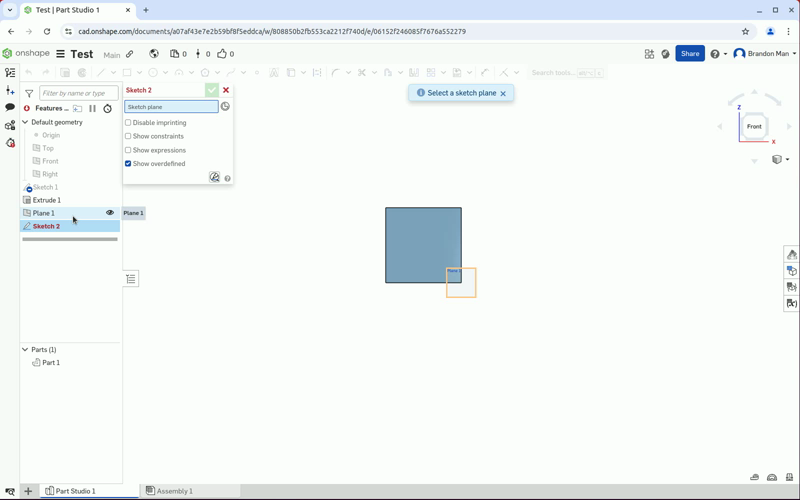
click(73, 215)
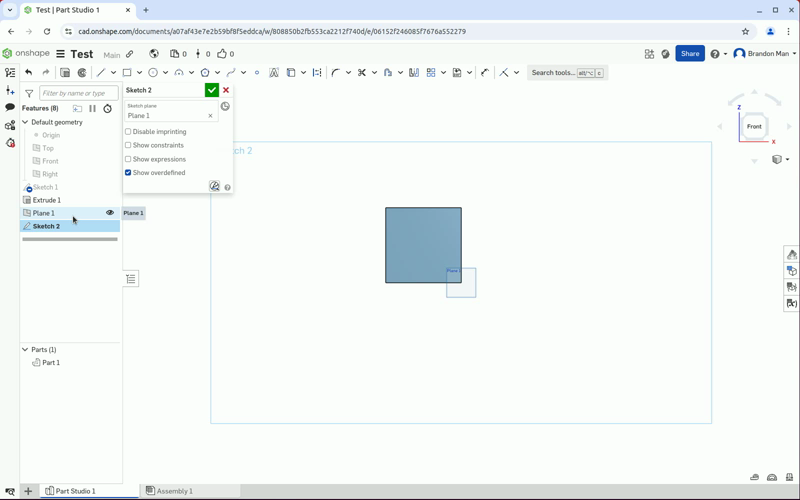
mouse_move(73, 352)
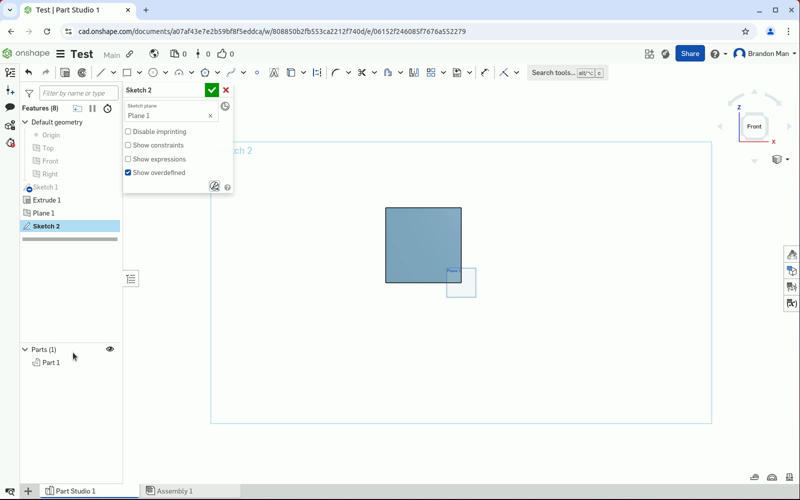
key(y)
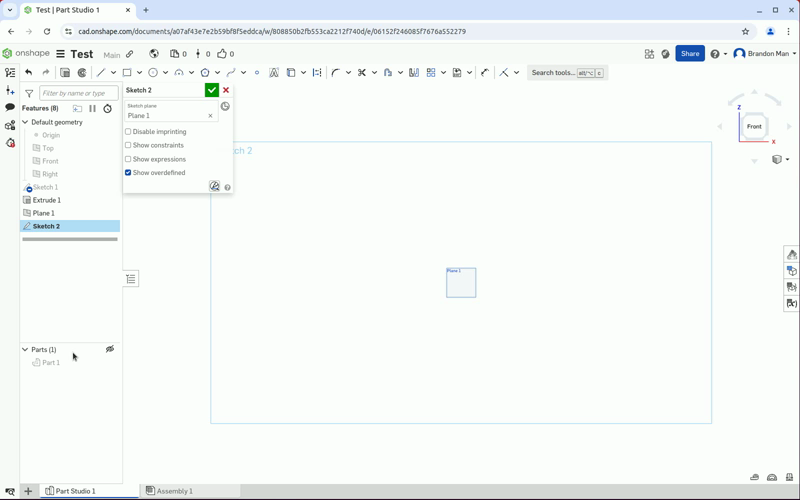
key(l)
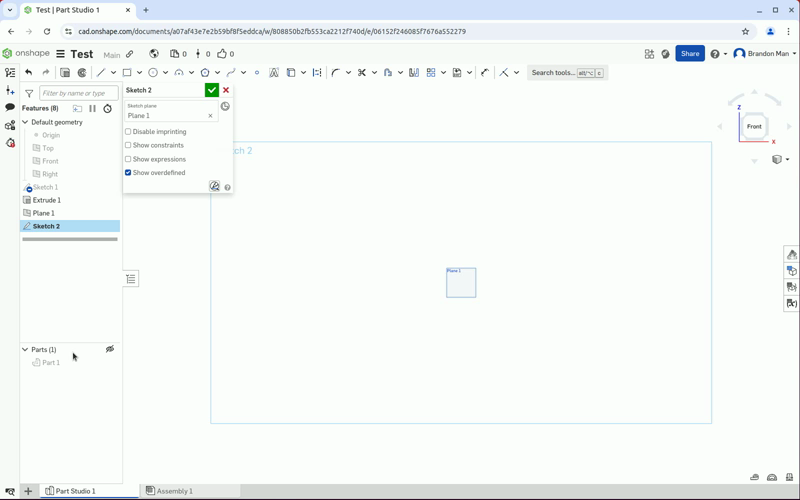
key_down(shift)
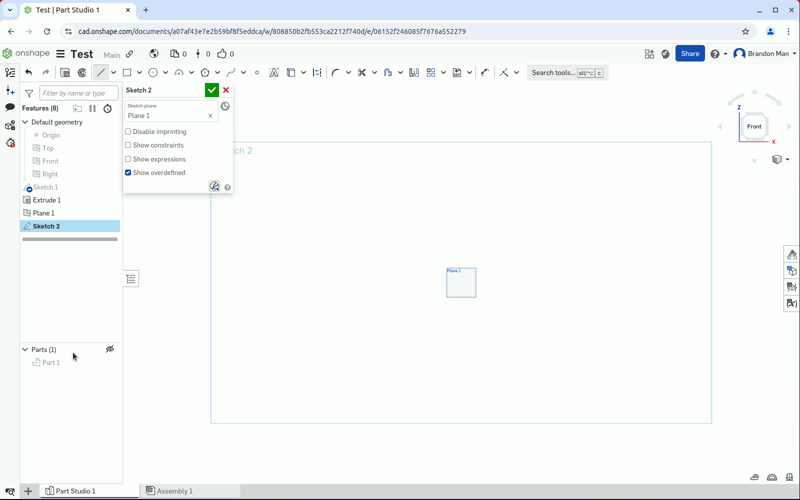
mouse_move(417, 282)
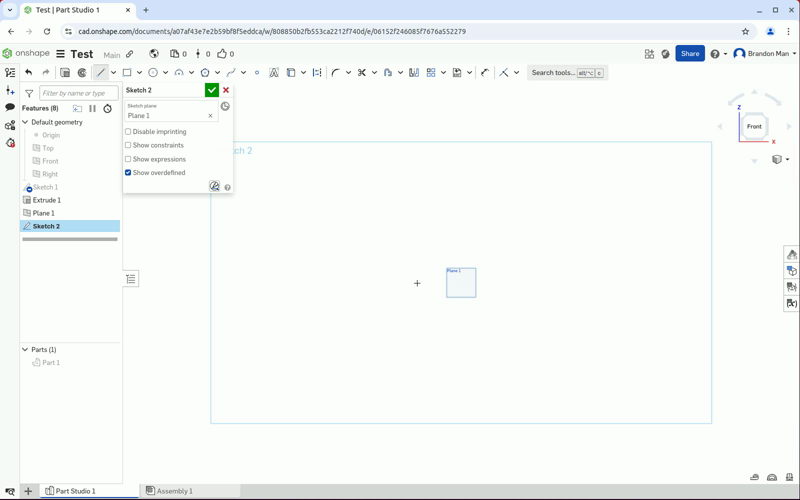
click(417, 282)
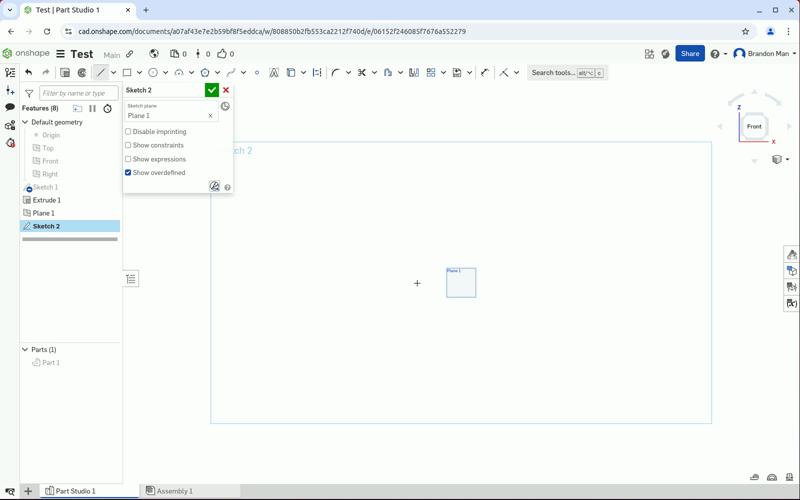
key_up(shift)
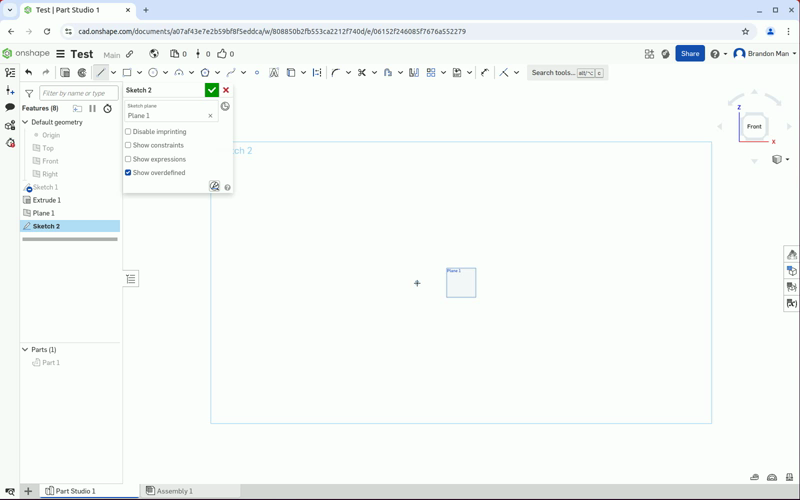
key_down(shift)
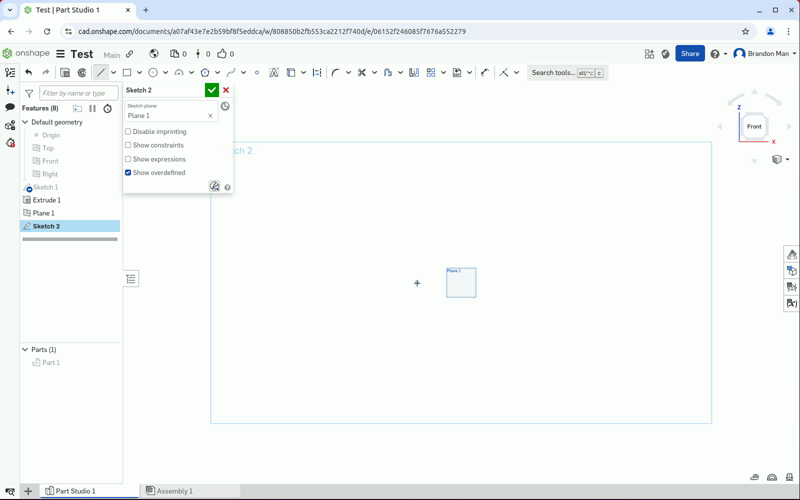
mouse_move(447, 282)
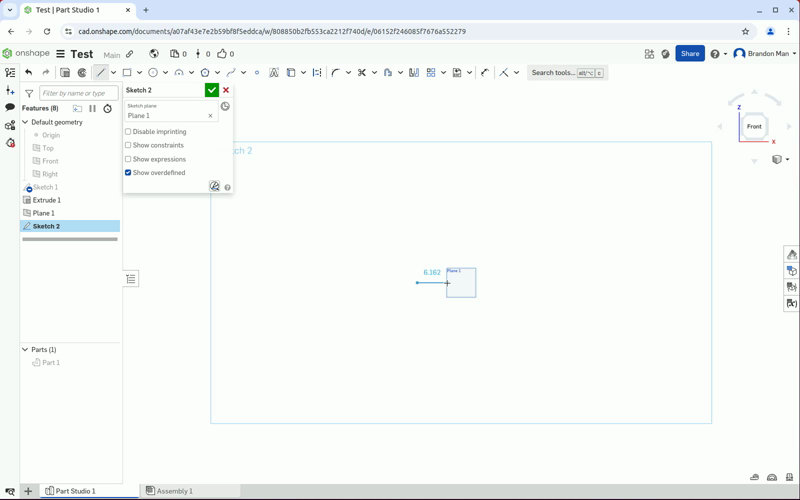
mouse_move(461, 282)
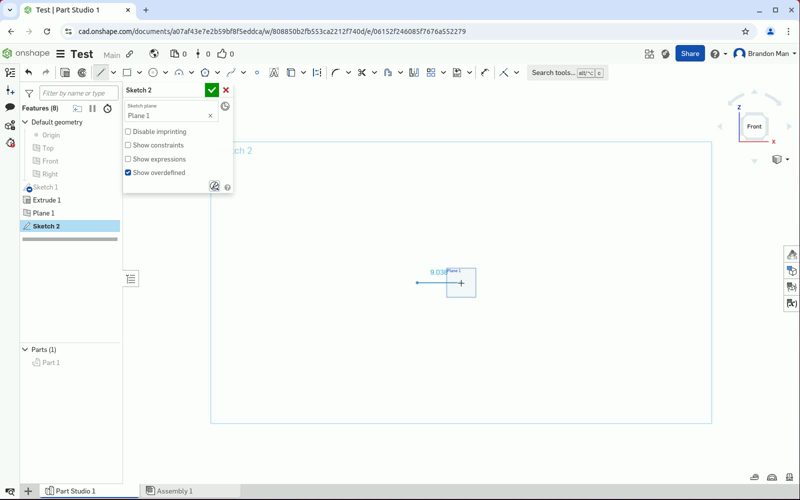
click(461, 282)
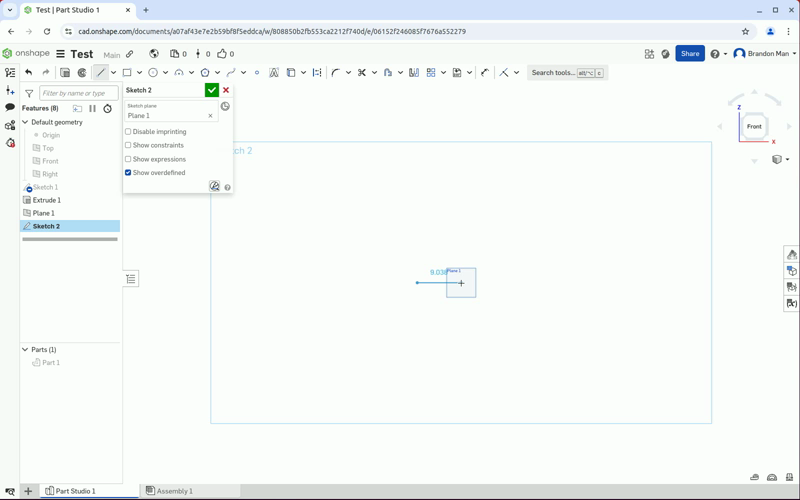
key_up(shift)
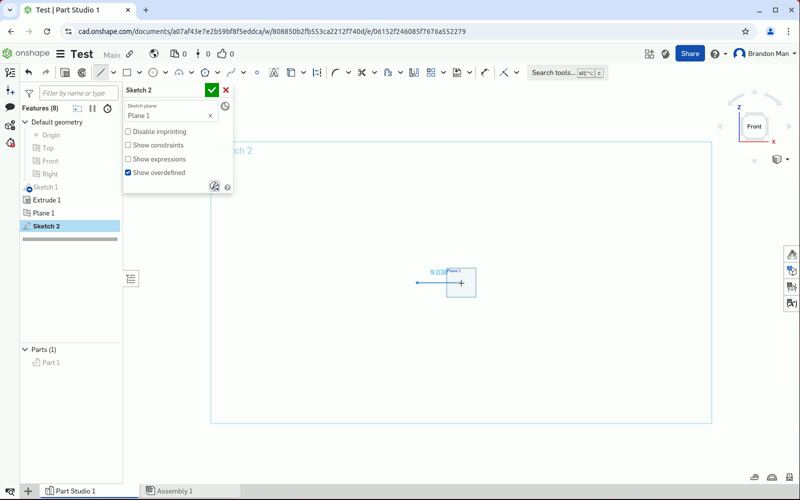
key_down(shift)
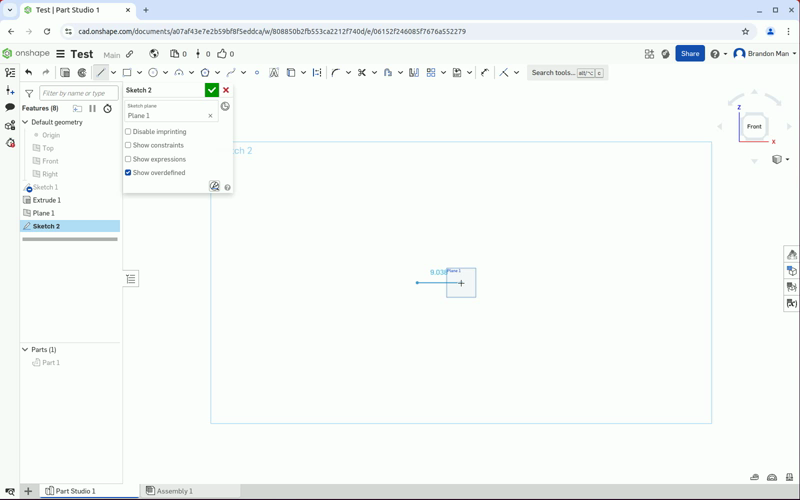
mouse_move(491, 282)
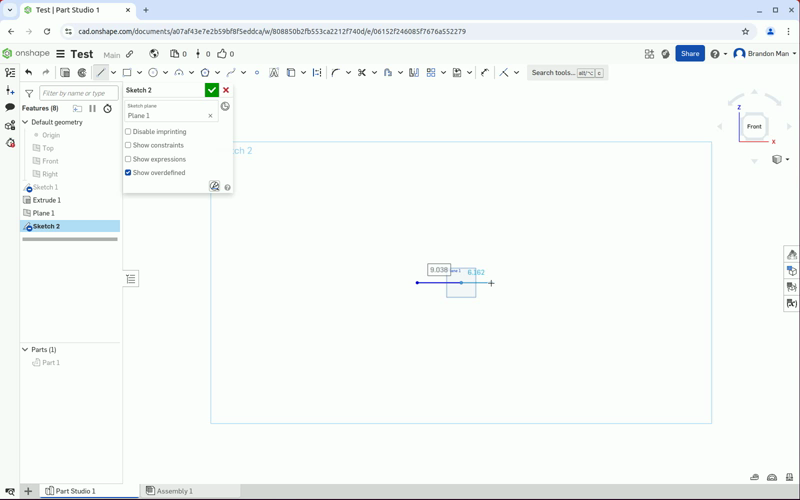
mouse_move(461, 247)
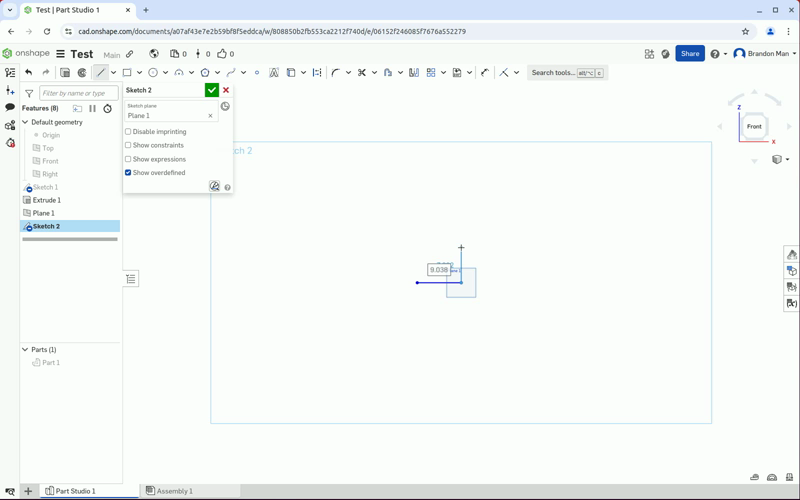
click(461, 247)
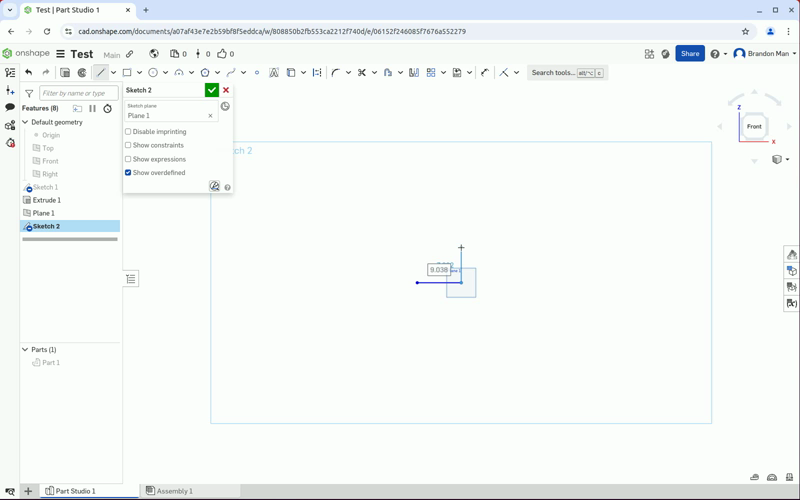
key_up(shift)
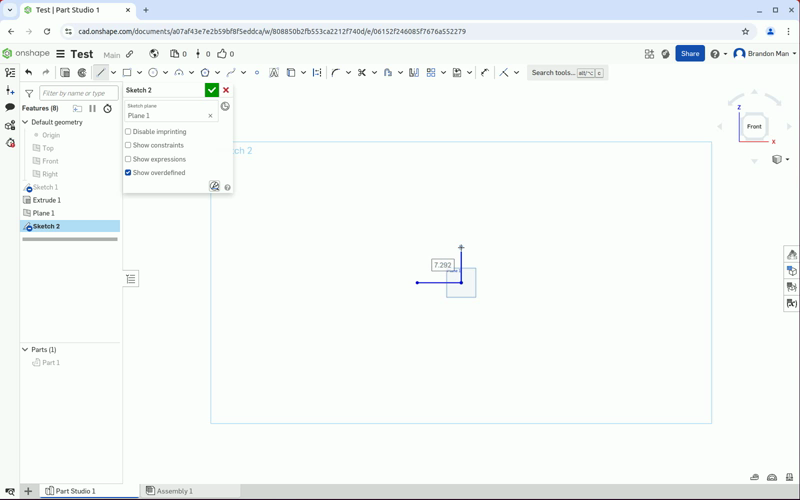
key_down(shift)
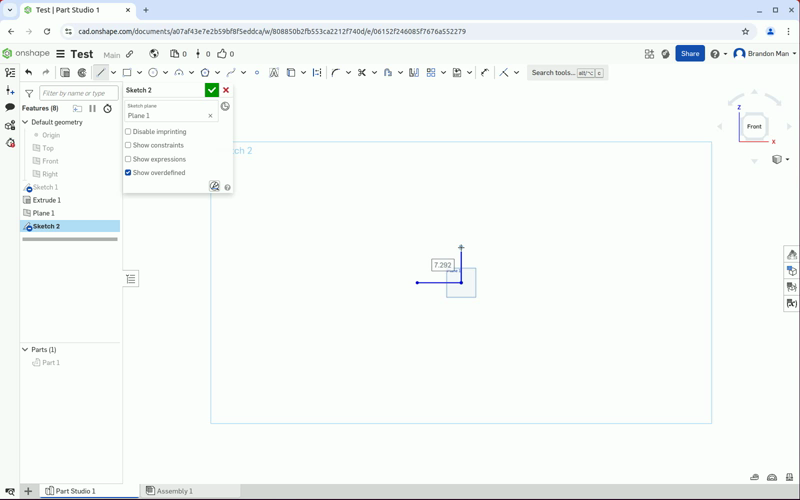
mouse_move(491, 247)
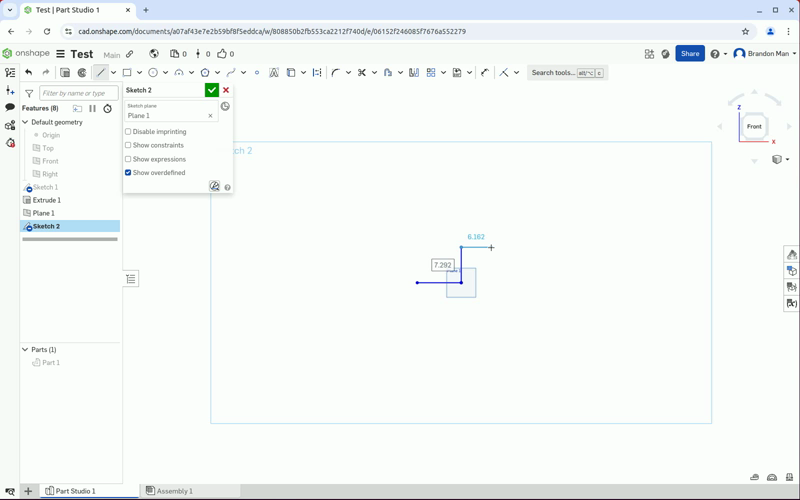
mouse_move(417, 247)
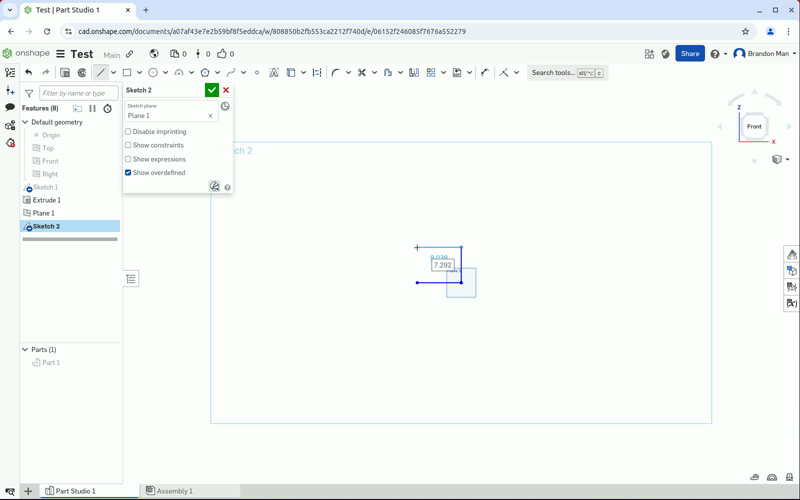
click(417, 247)
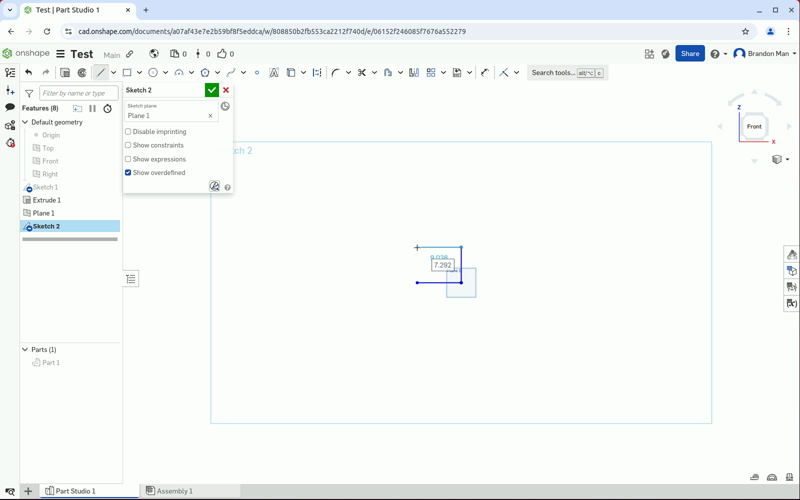
key_up(shift)
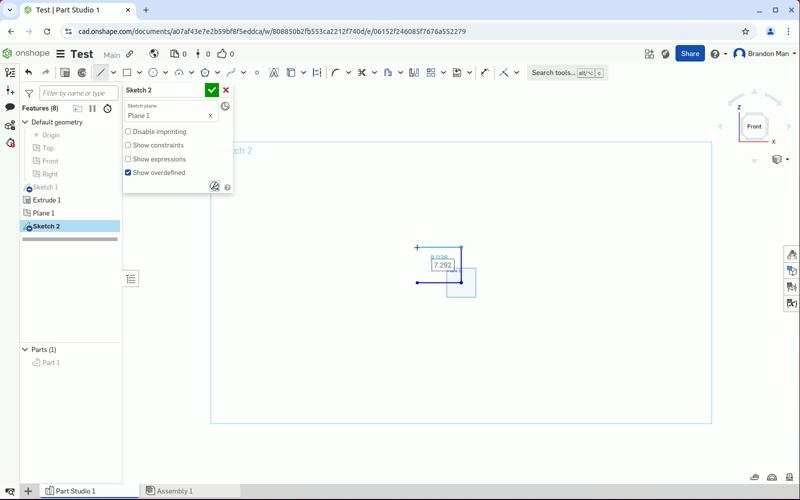
mouse_move(447, 247)
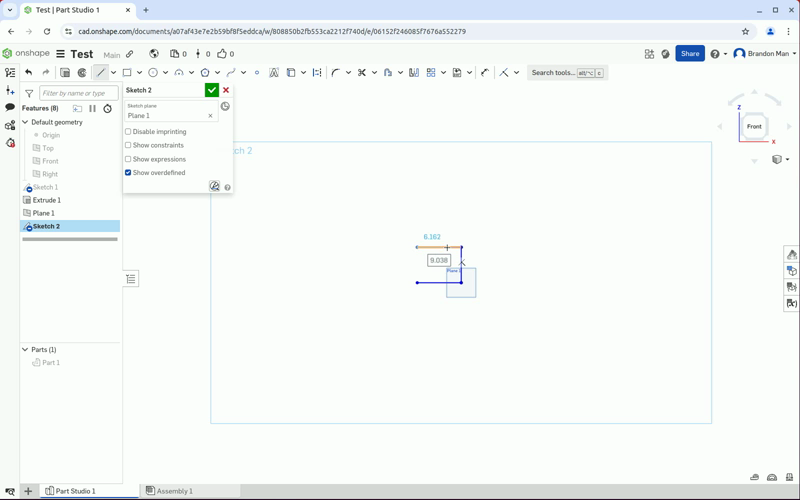
key_down(shift)
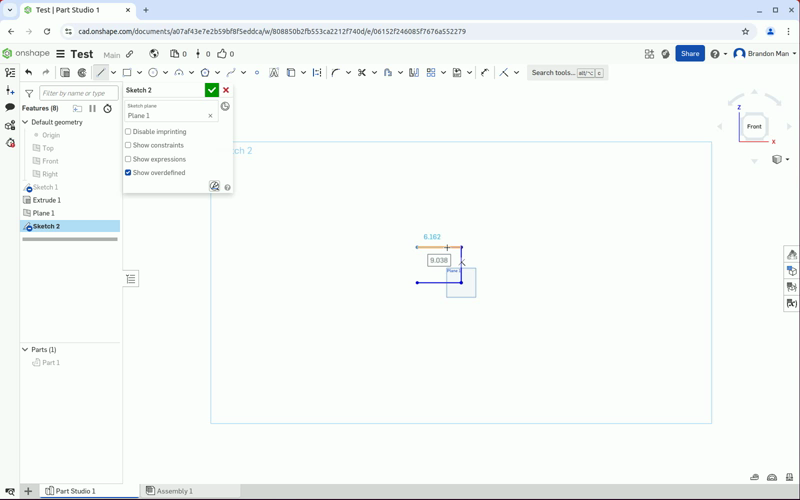
mouse_move(417, 282)
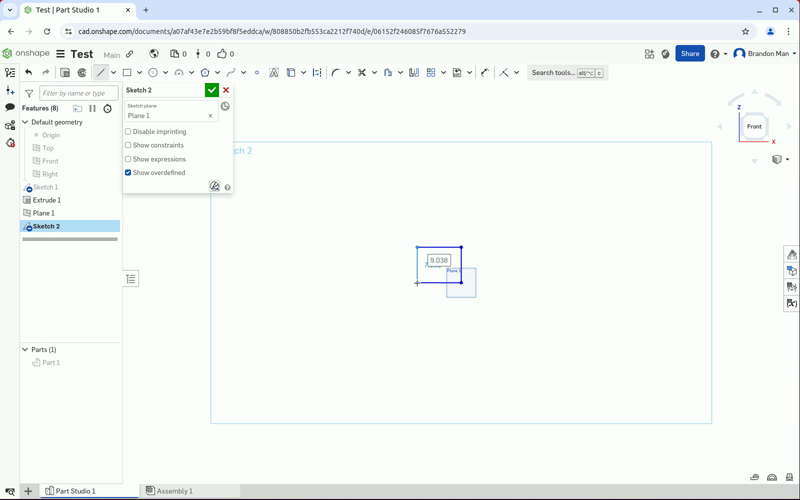
key_up(shift)
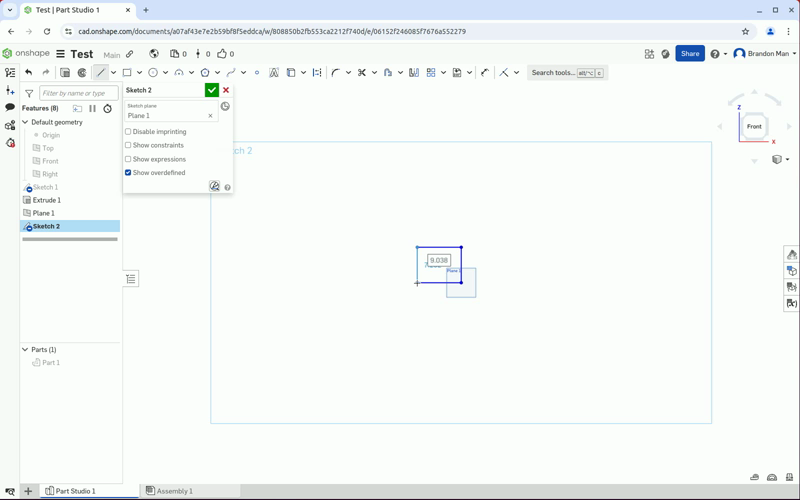
click(417, 282)
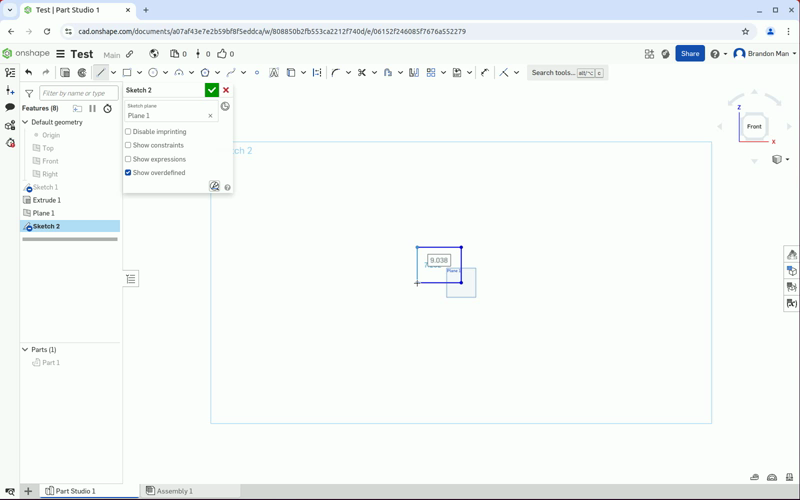
key(esc)
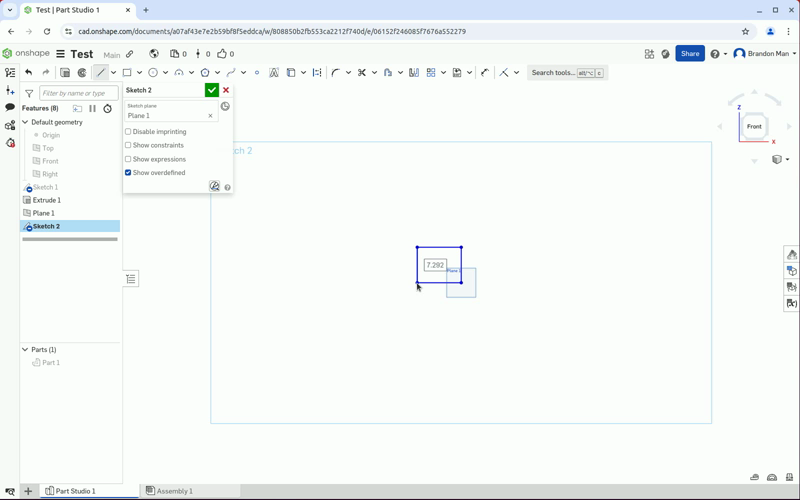
mouse_move(419, 248)
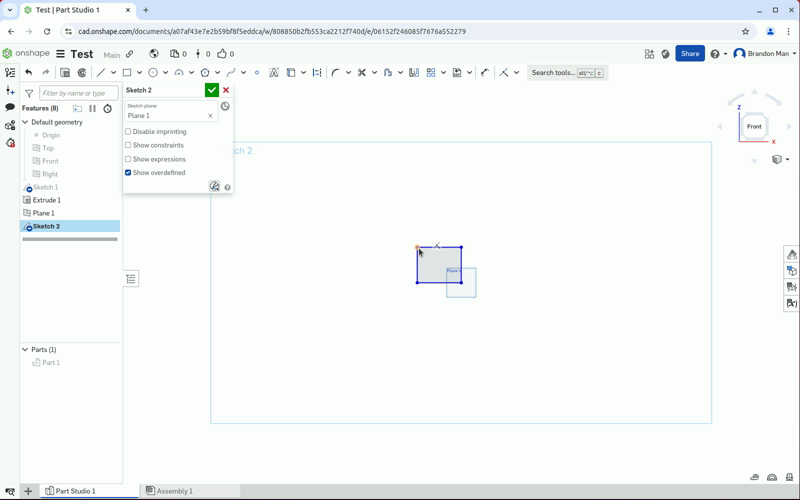
scroll(6)
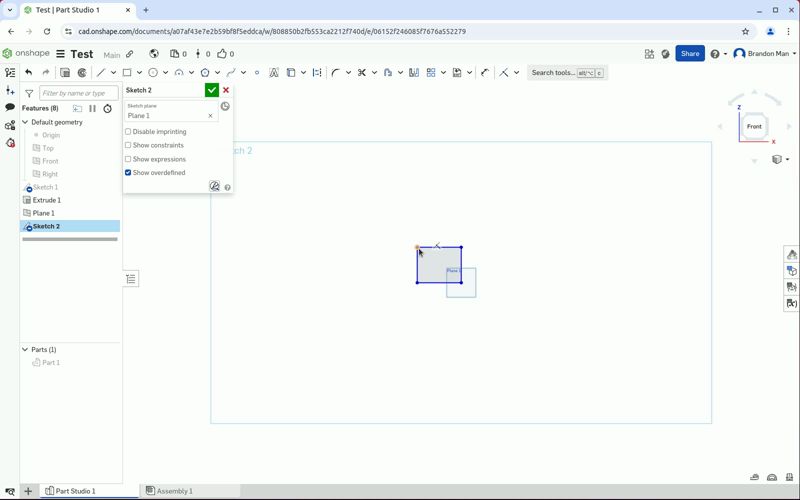
scroll(6)
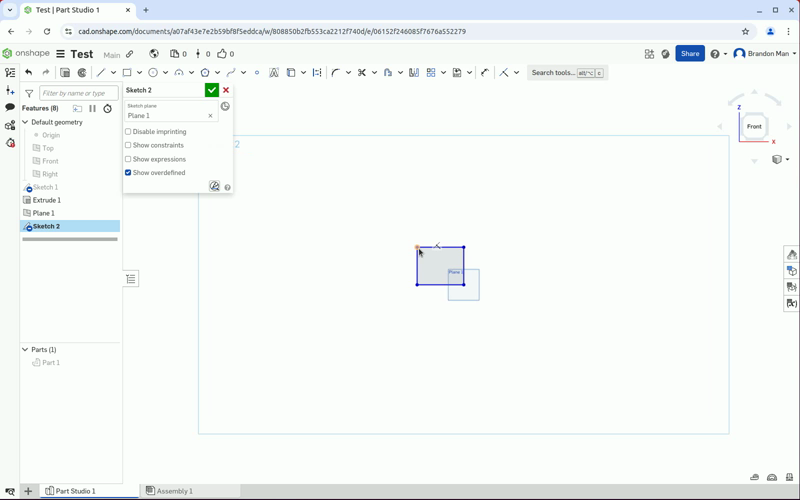
scroll(6)
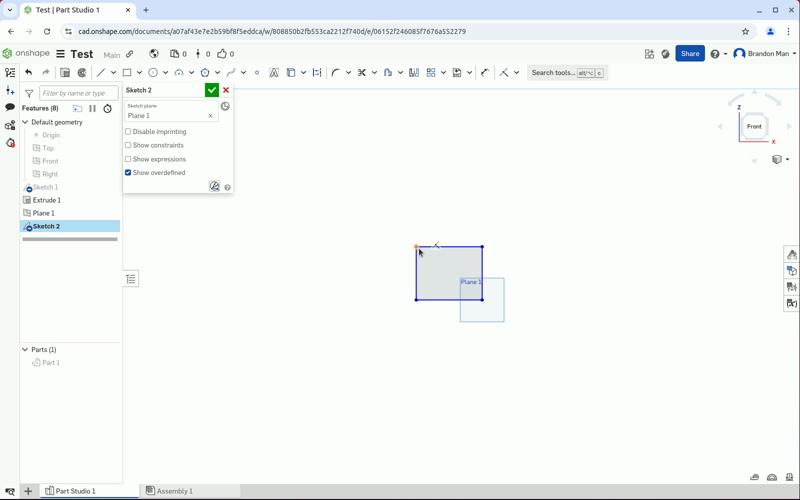
scroll(6)
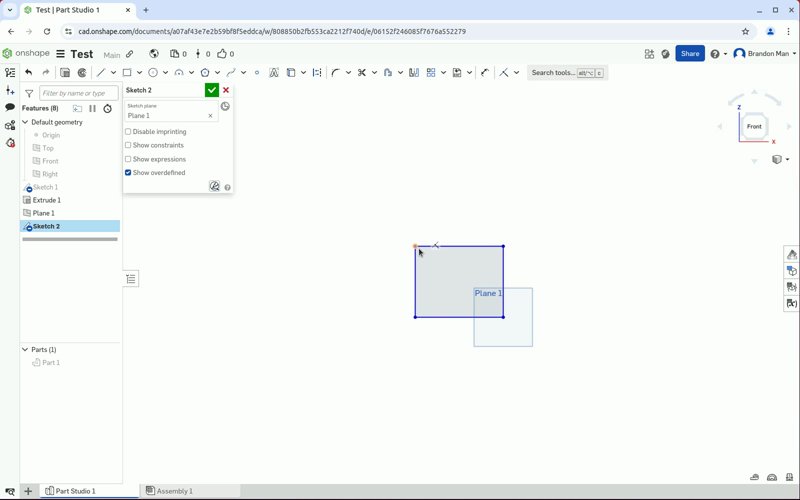
scroll(6)
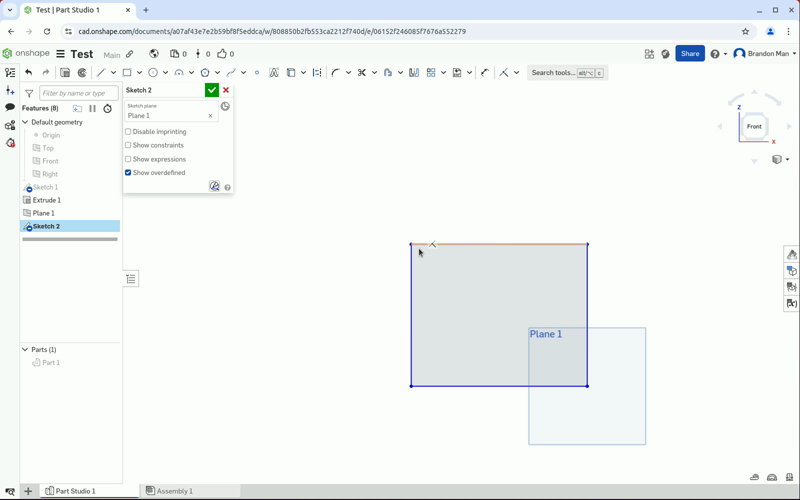
scroll(6)
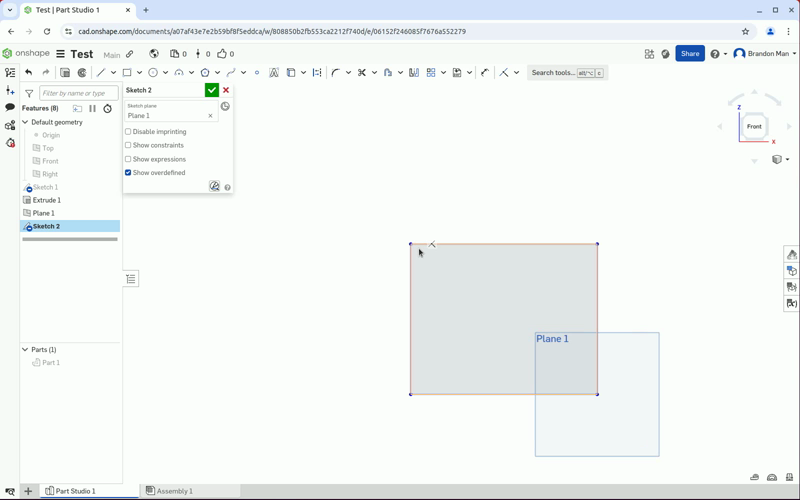
scroll(6)
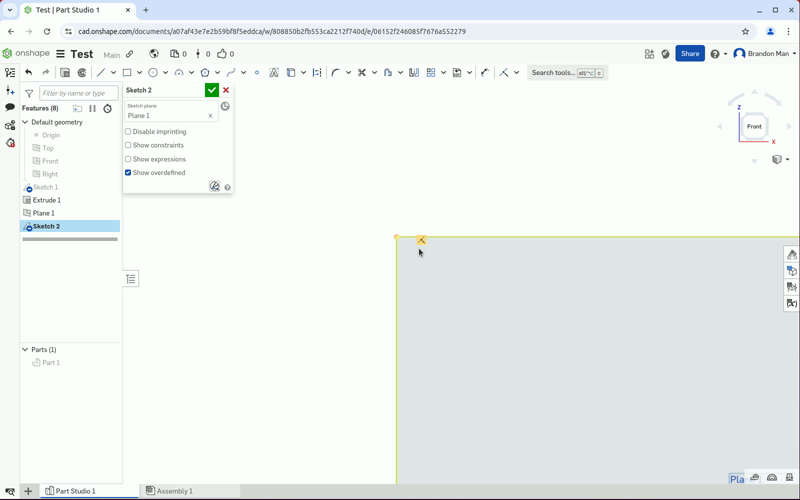
click(419, 248)
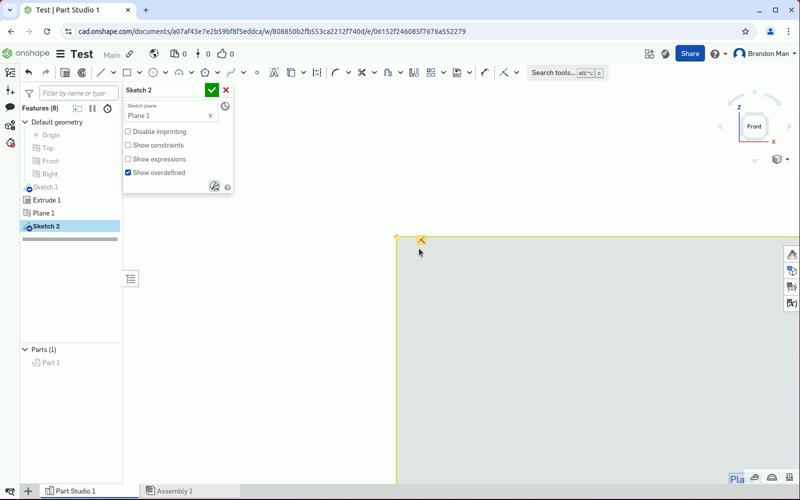
scroll(-6)
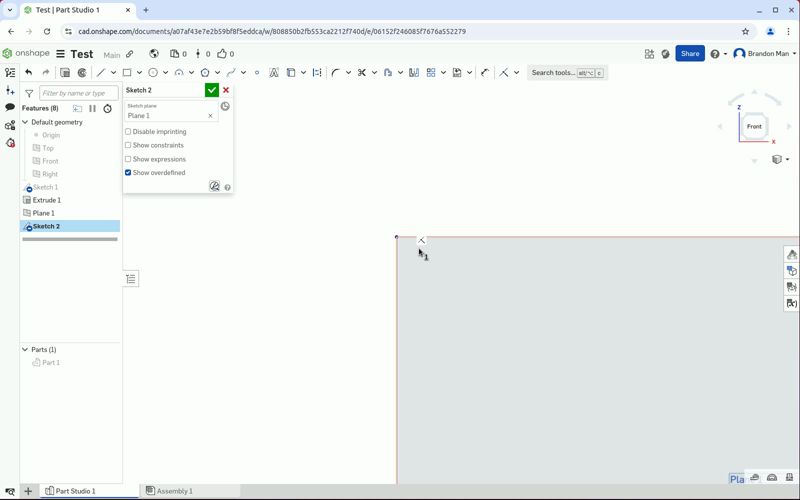
scroll(-6)
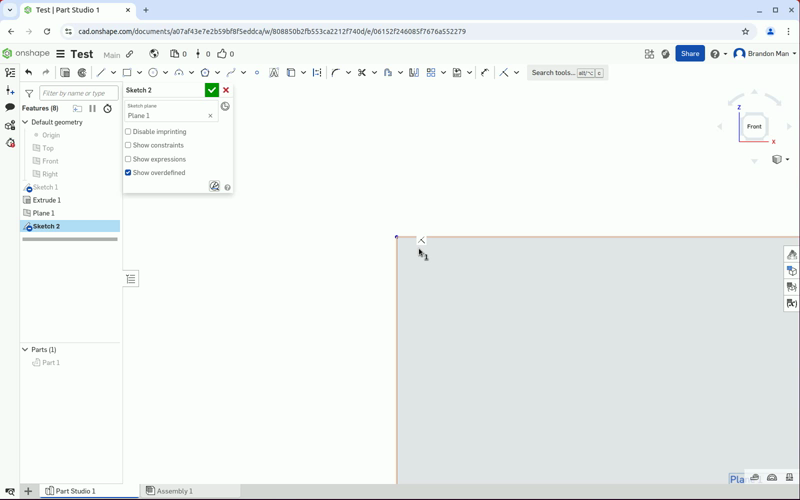
scroll(-6)
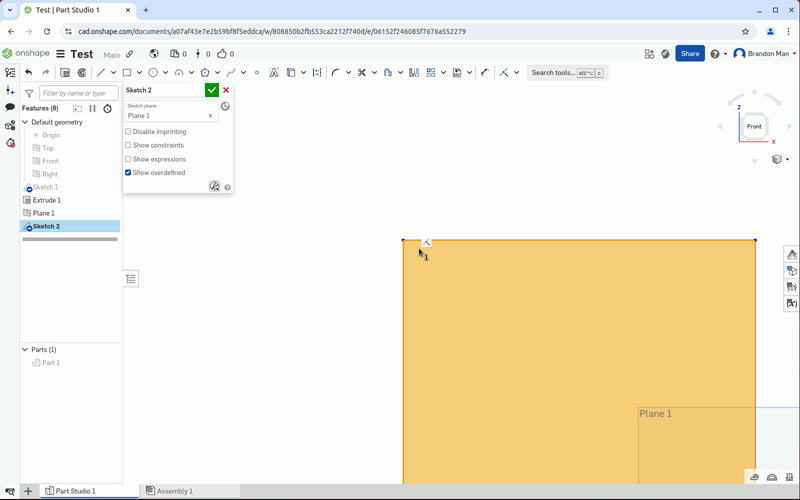
scroll(-6)
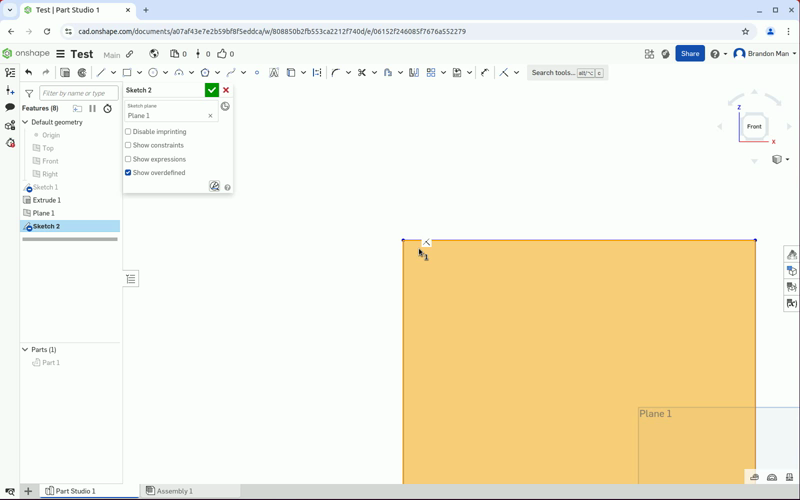
scroll(-6)
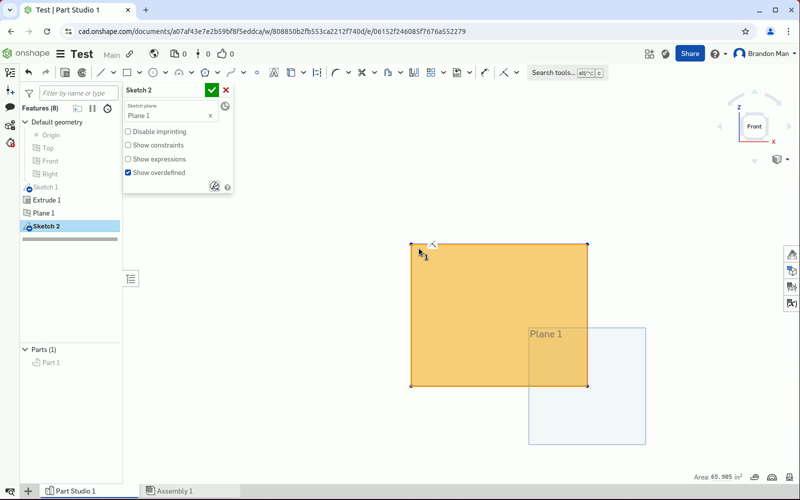
scroll(-6)
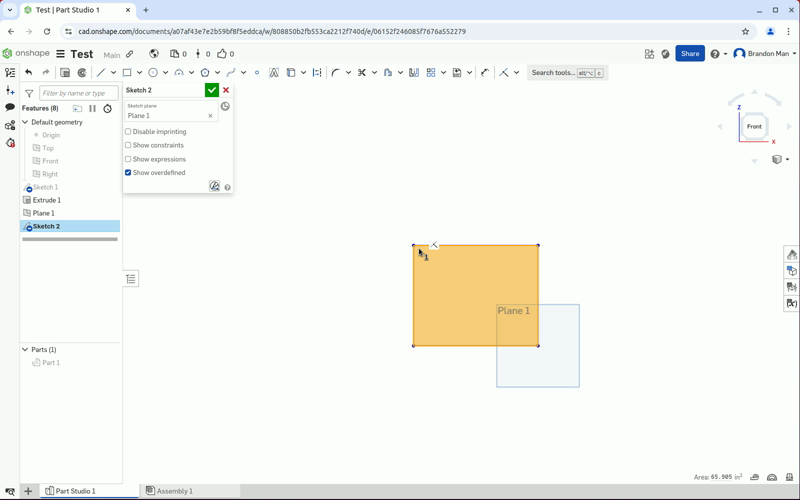
scroll(-6)
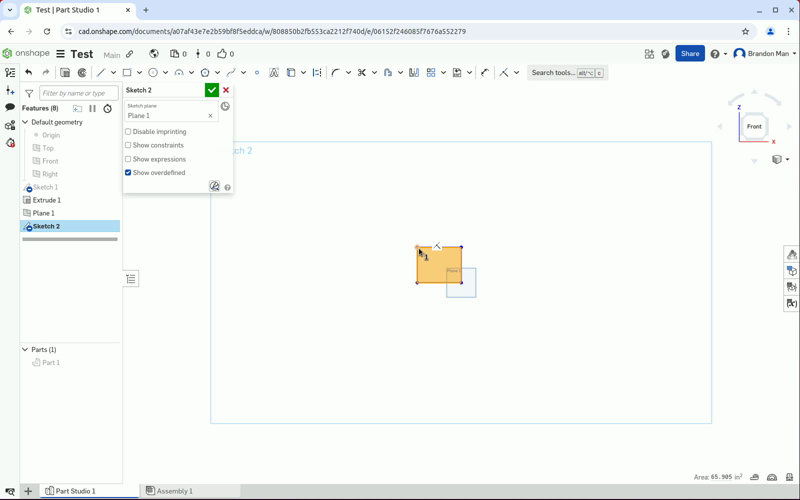
mouse_move(73, 352)
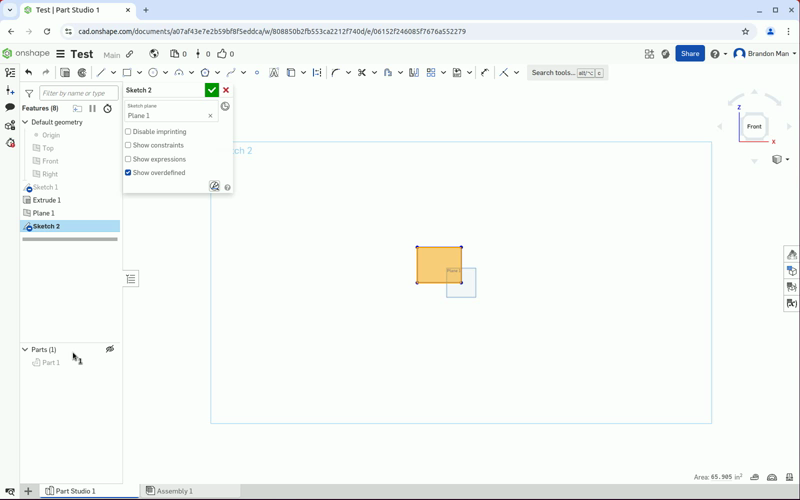
key(shift+y)
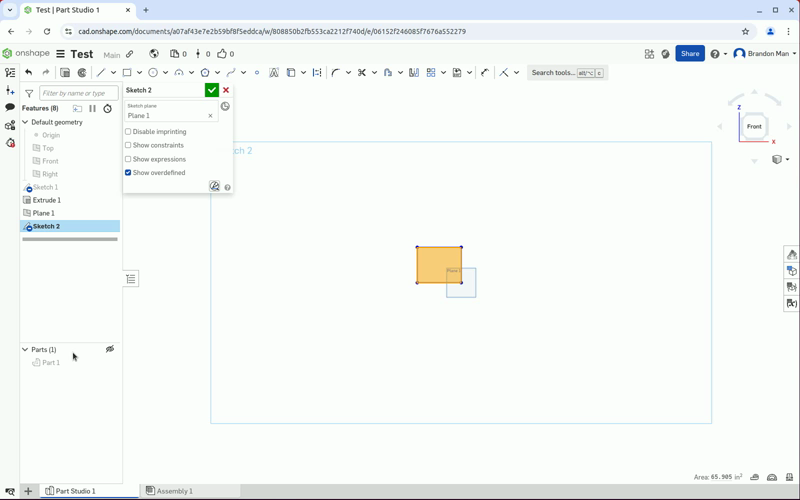
key(shift+e)
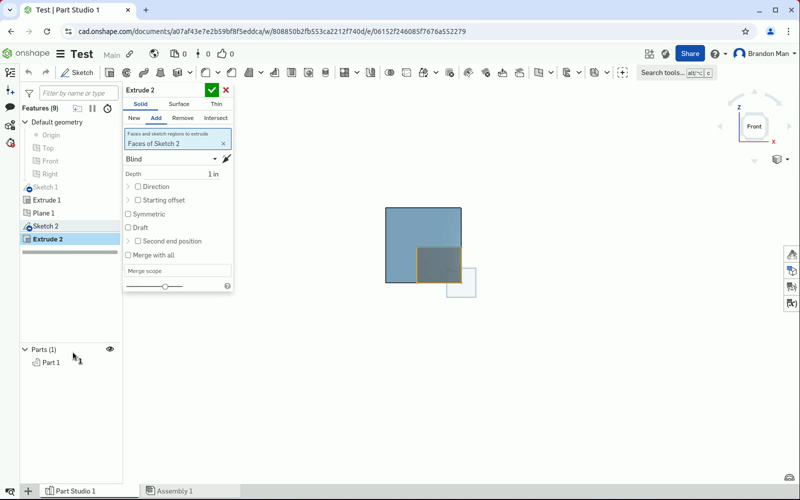
mouse_move(143, 106)
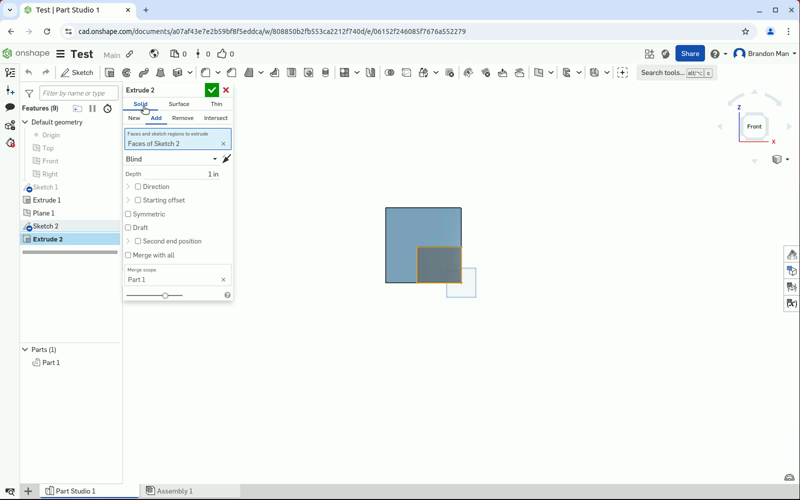
click(143, 106)
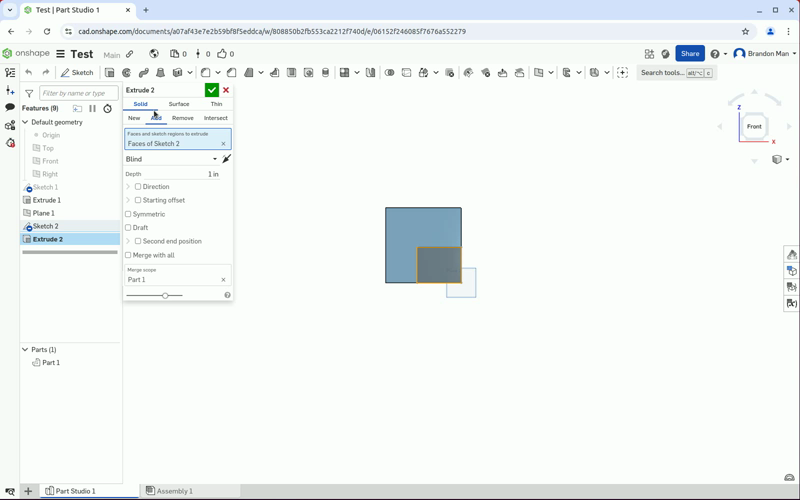
mouse_move(186, 120)
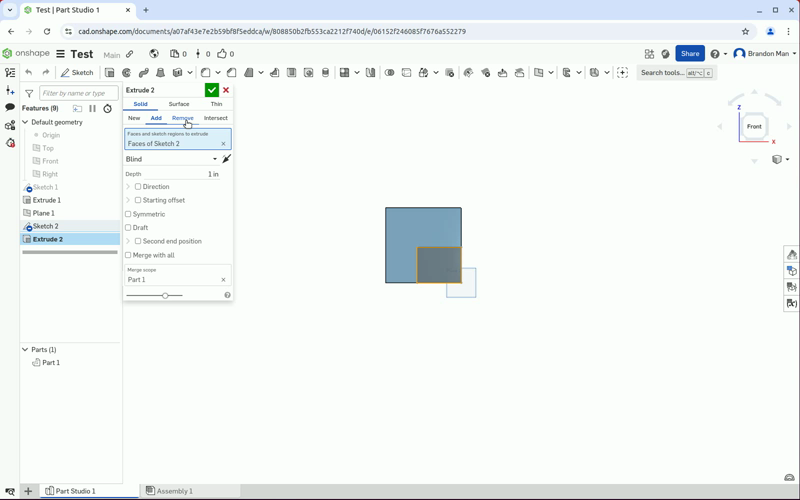
click(186, 120)
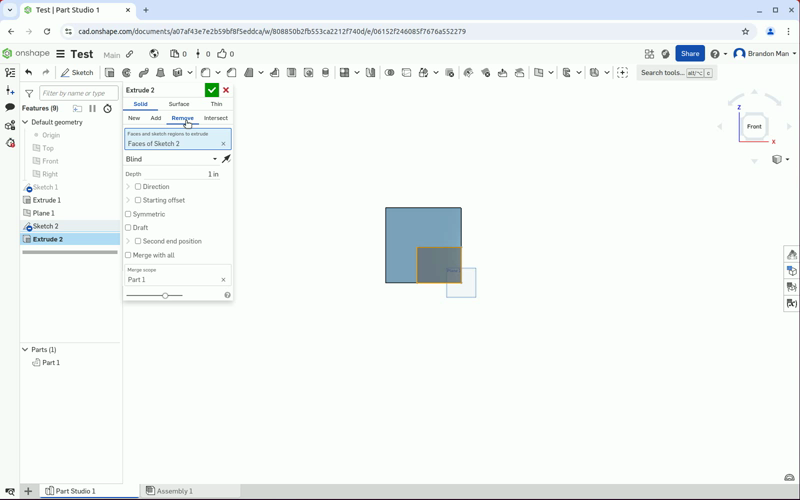
key(tab, 4)
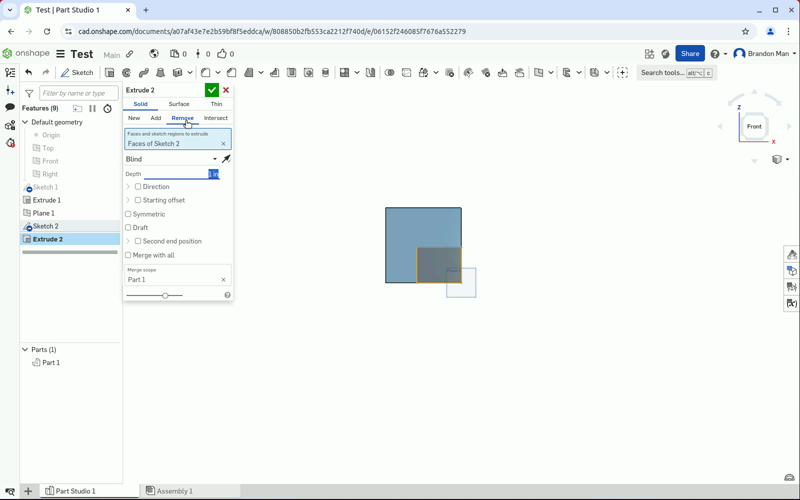
text(7.703)
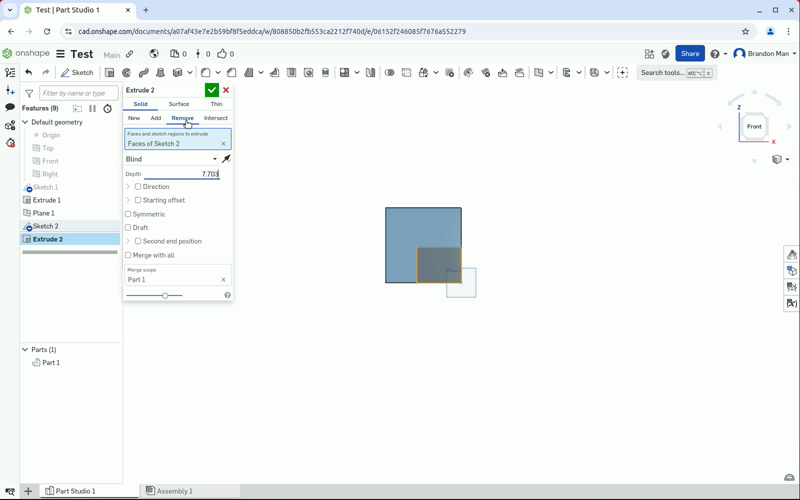
key(tab, 6)
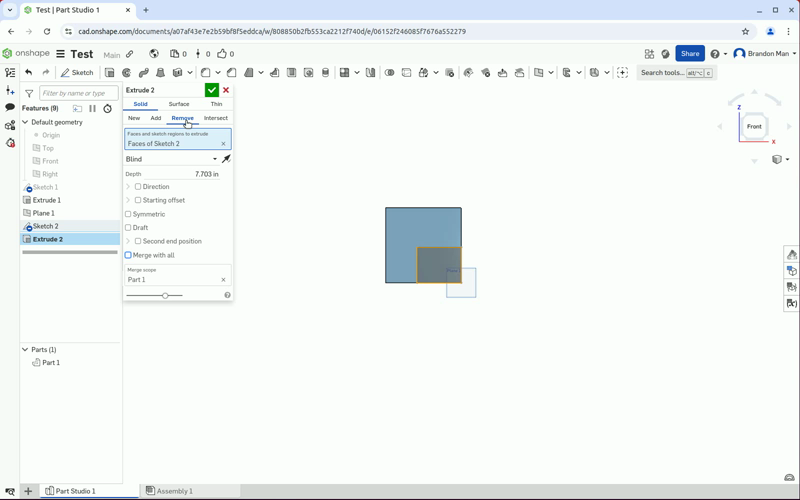
key(space)
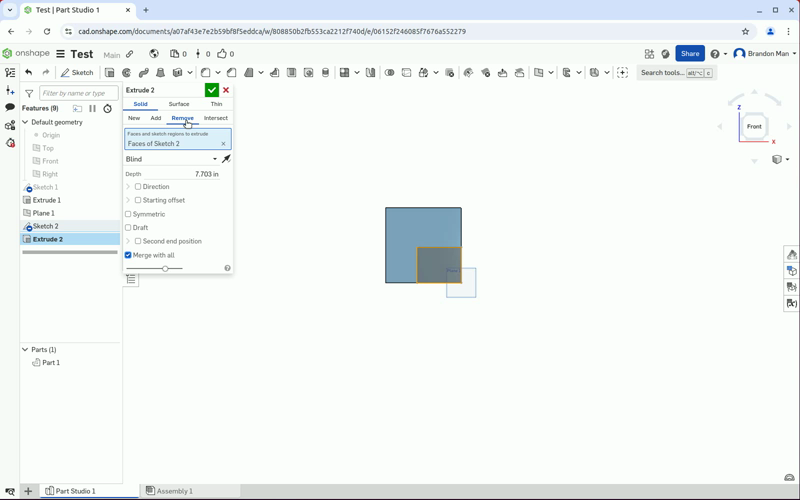
key(enter)
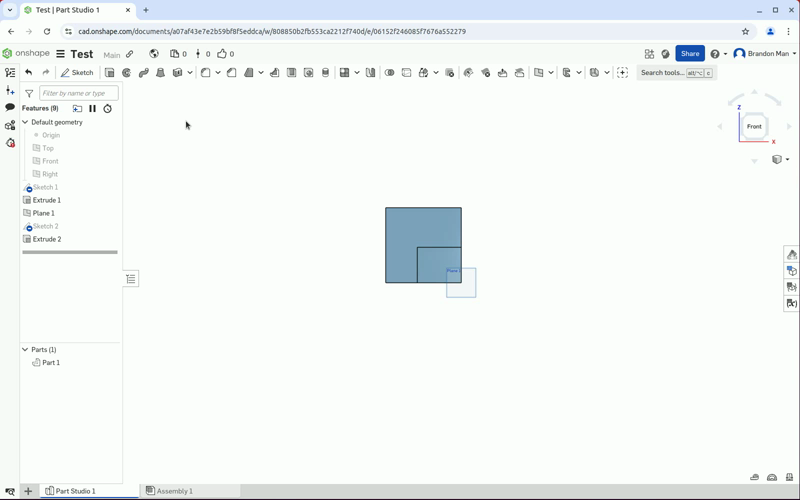
key(shift+h)
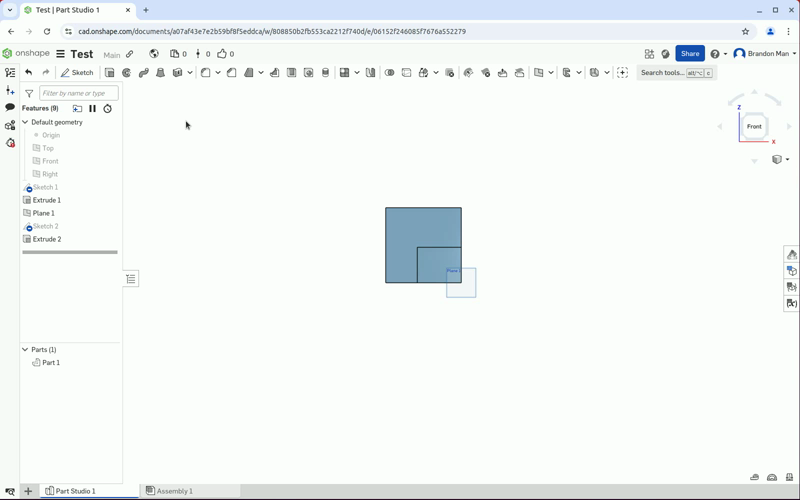
key(shift+h)
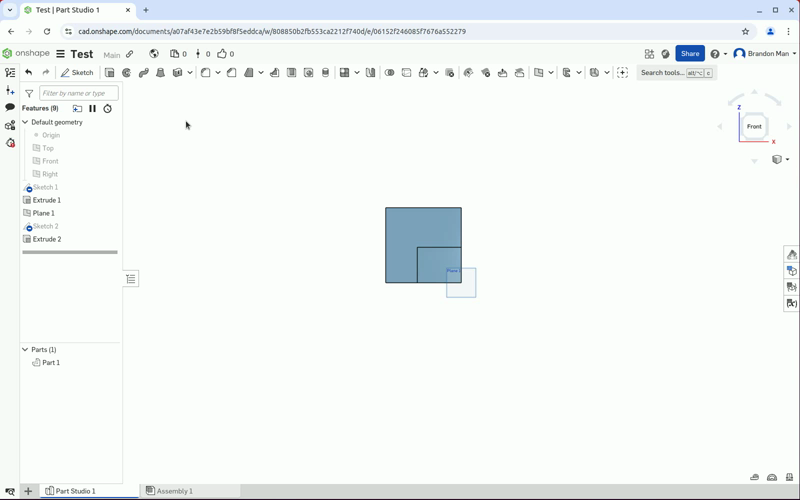
key(shift+7)
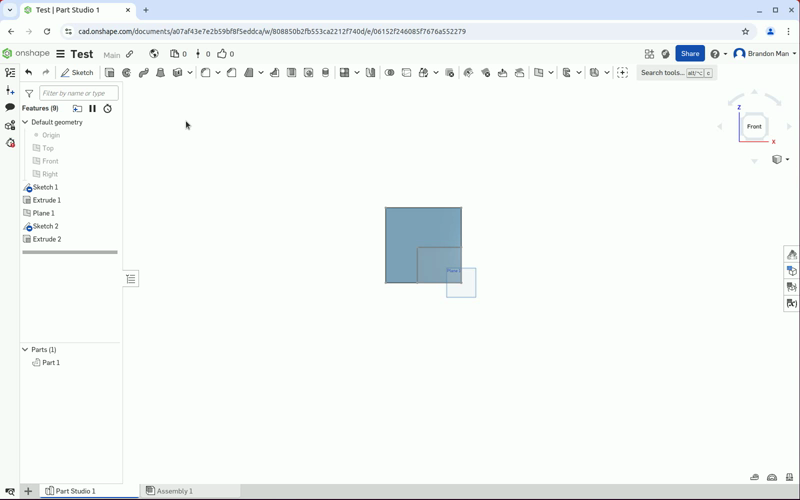
key(left, 2)
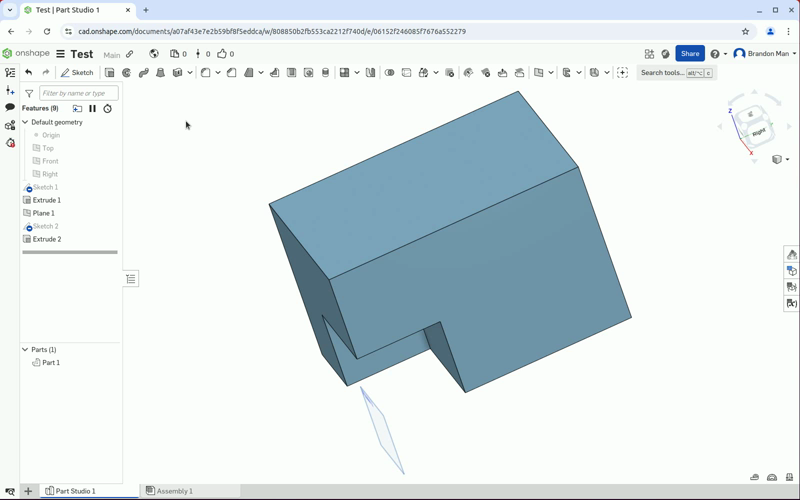
key(down, 2)
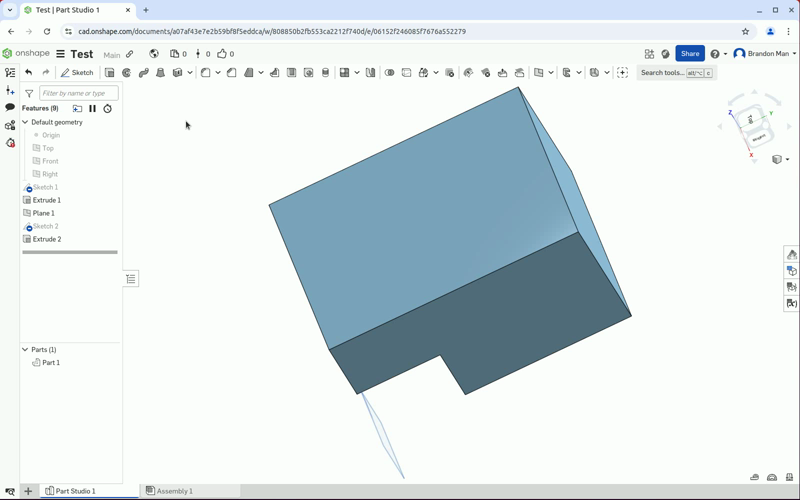
key(up, 2)
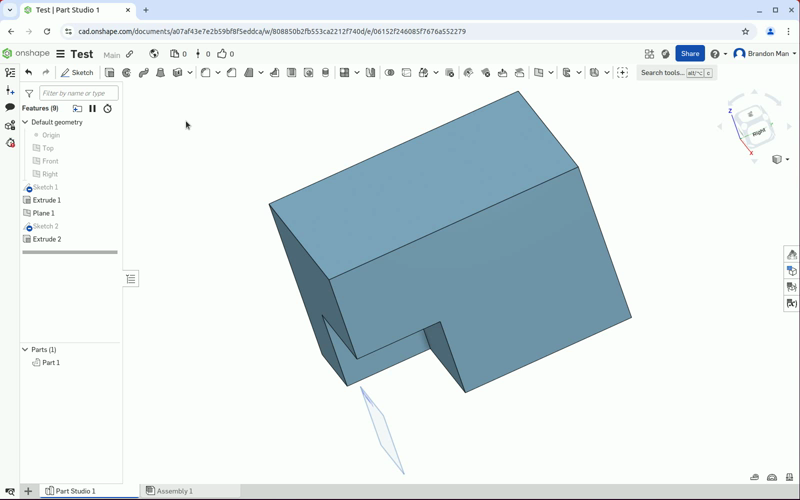
key(right, 2)
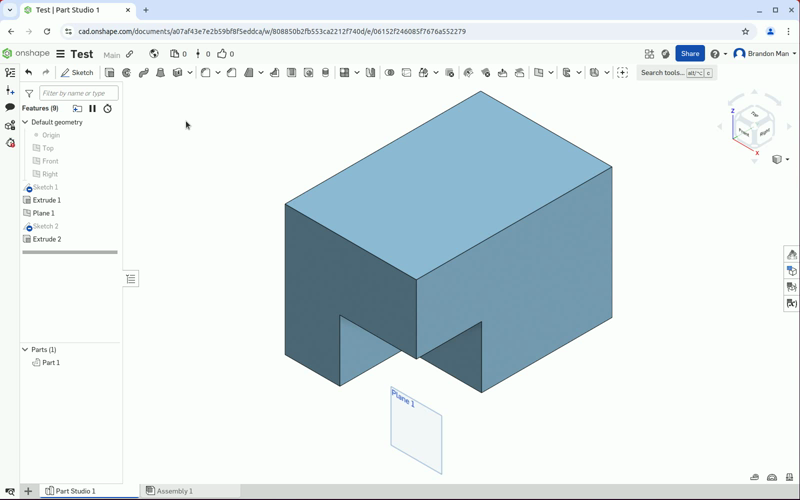
mouse_move(73, 189)
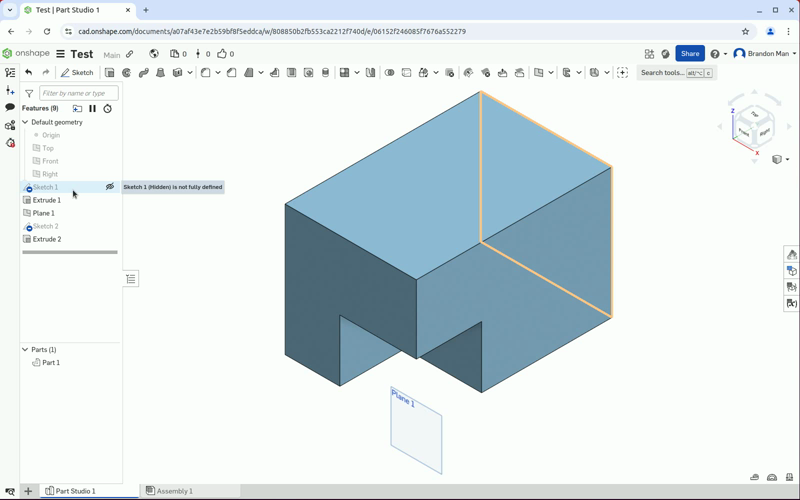
click(73, 189)